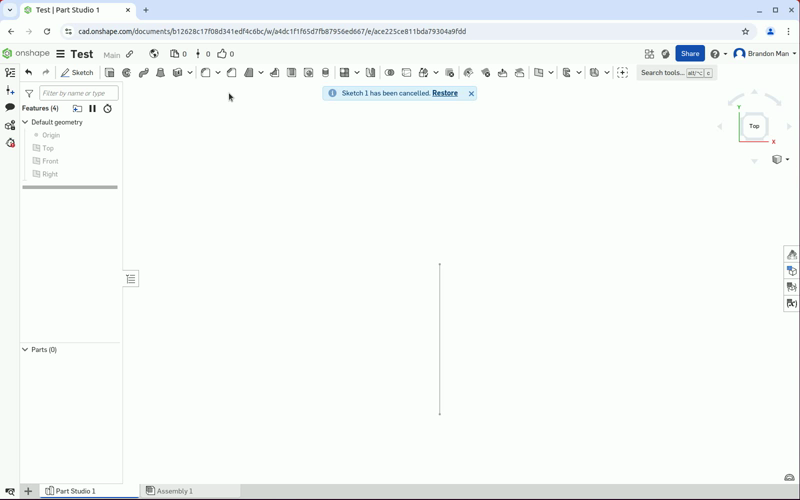
key(shift+h)
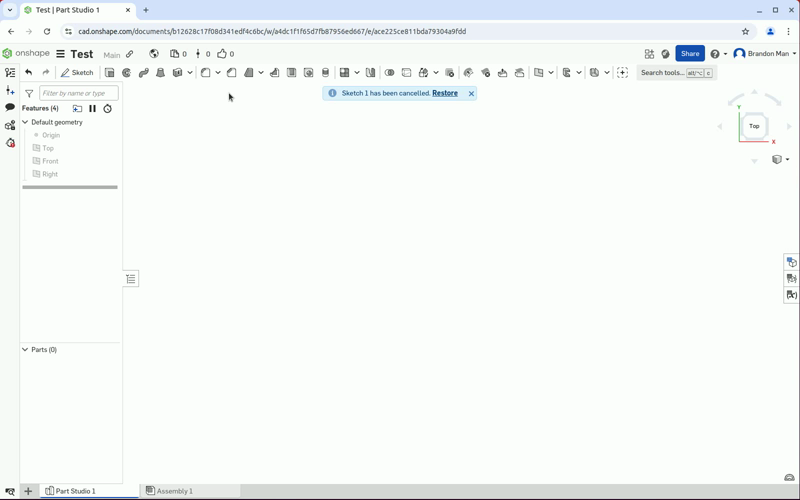
mouse_move(73, 352)
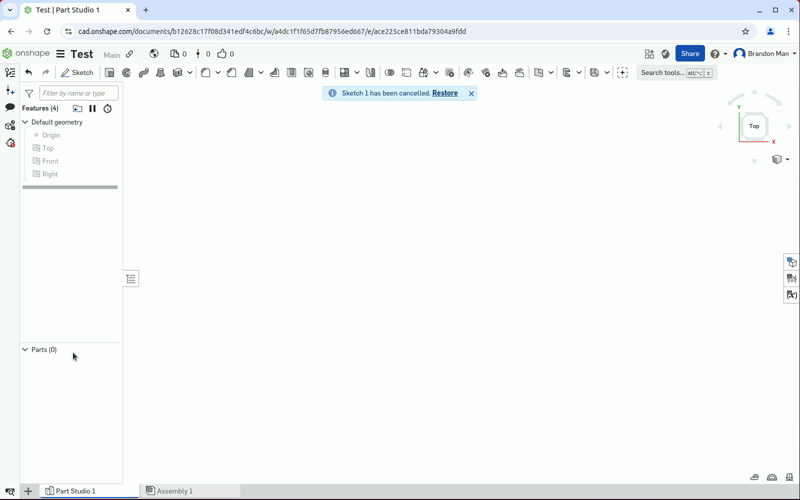
key(y)
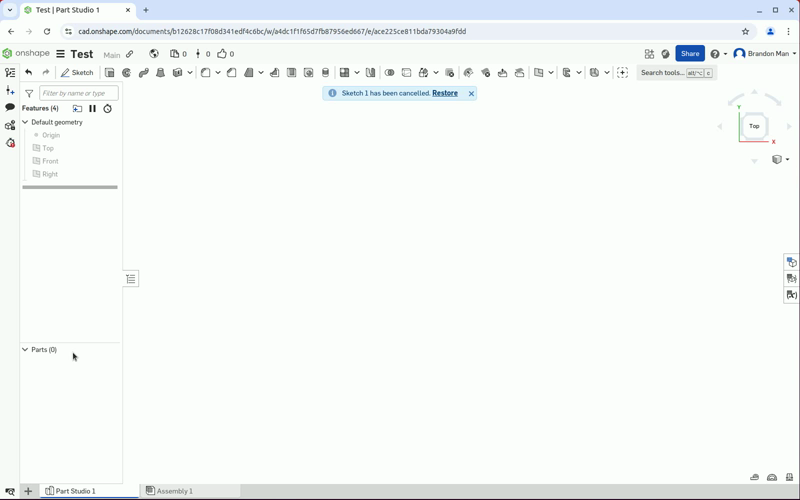
key(shift+p)
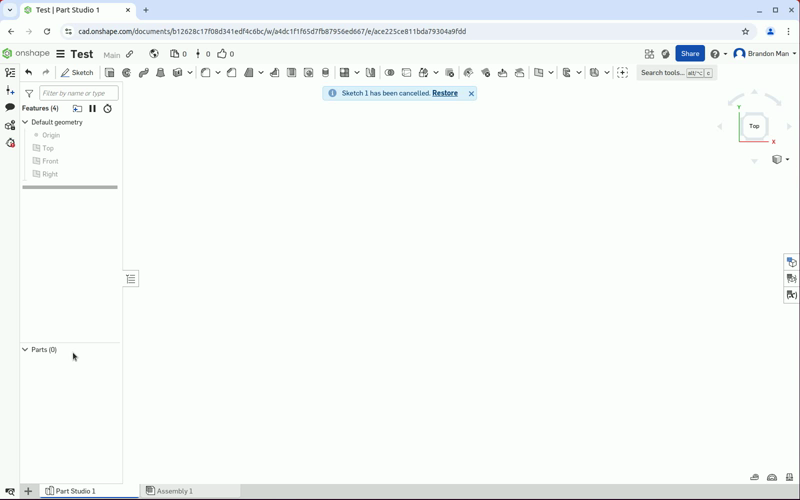
key(space)
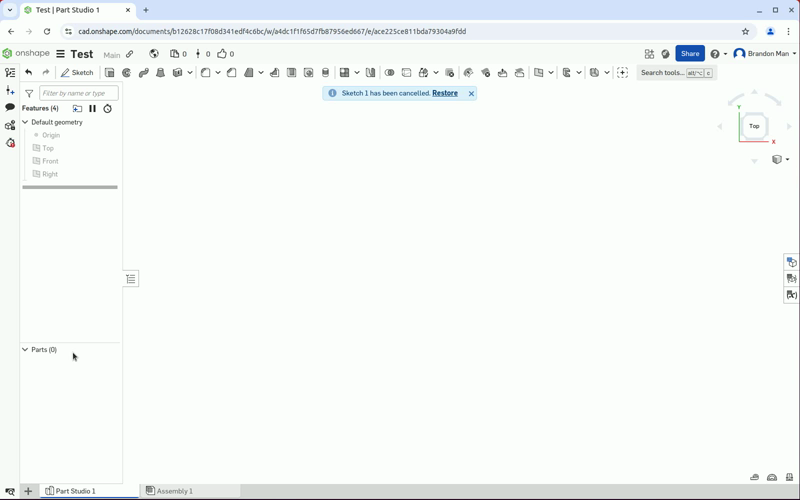
key_down(shift)
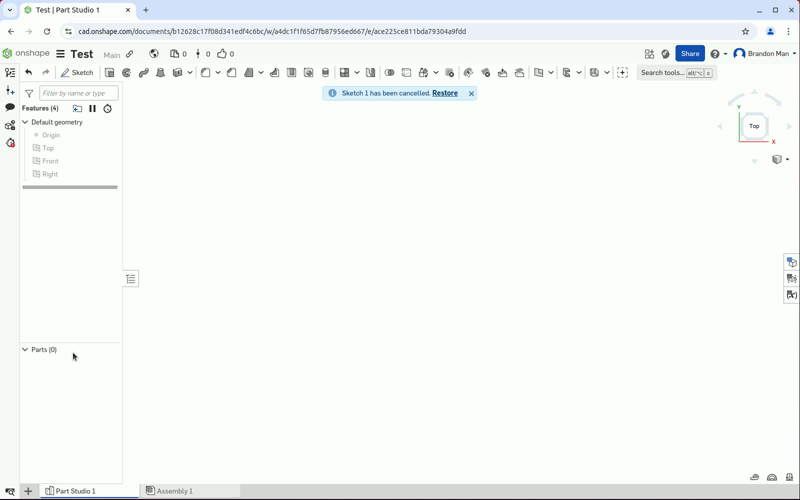
key(up)
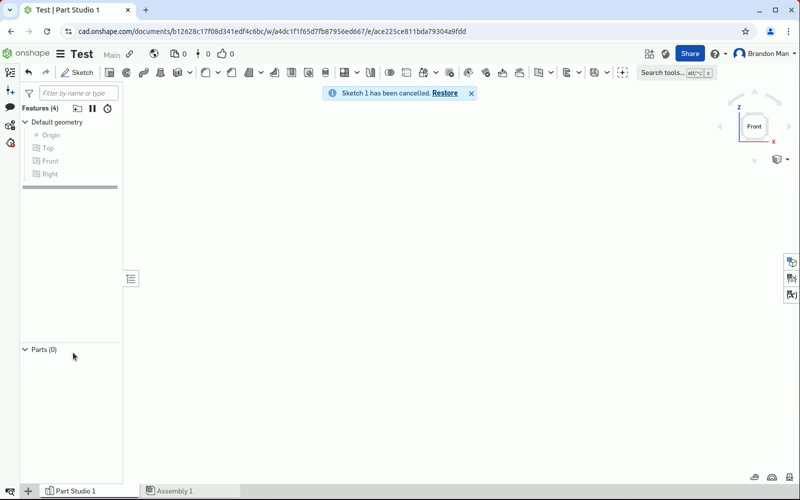
key_up(shift)
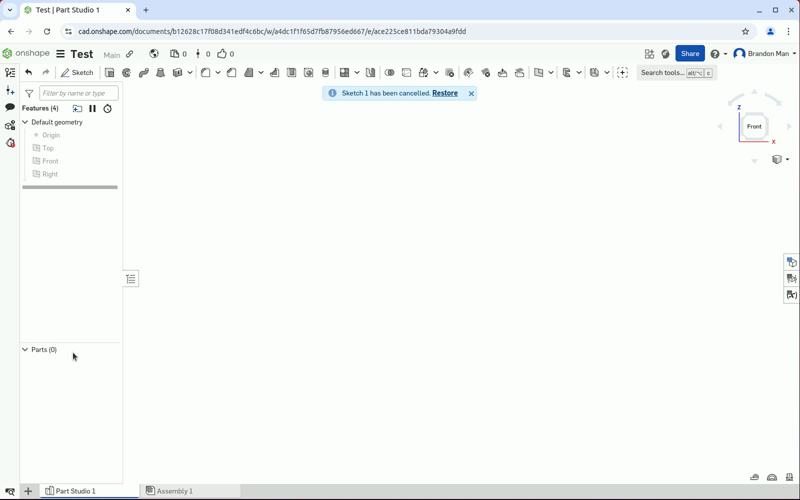
mouse_move(73, 352)
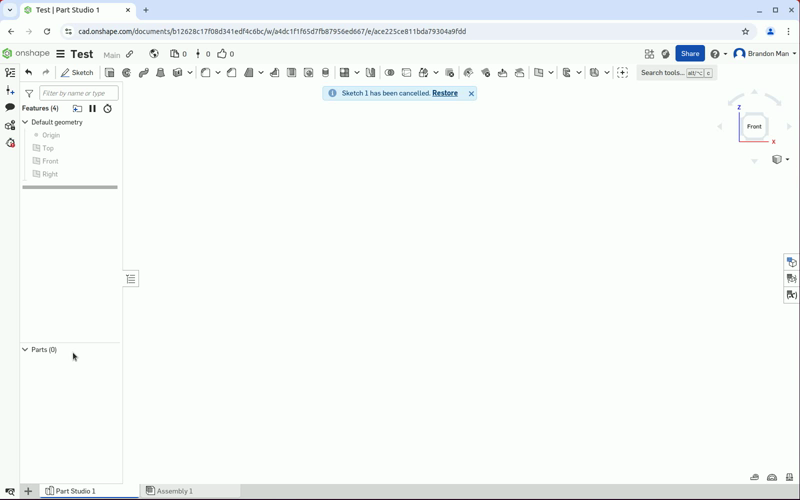
key(shift+y)
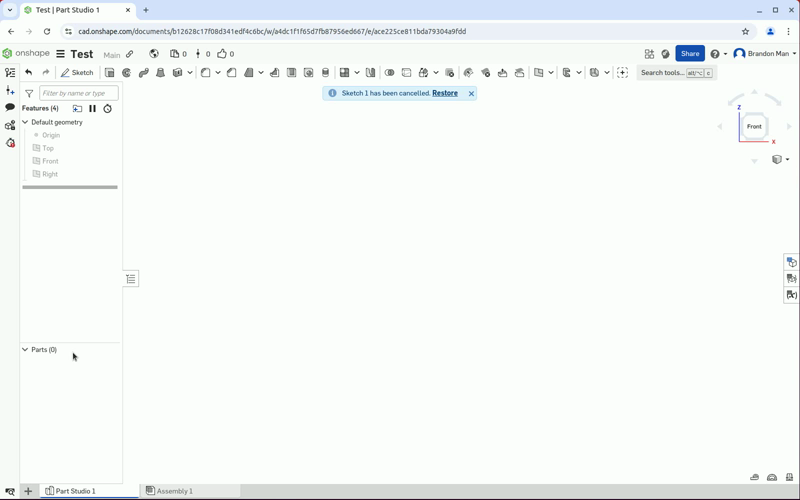
key(shift+s)
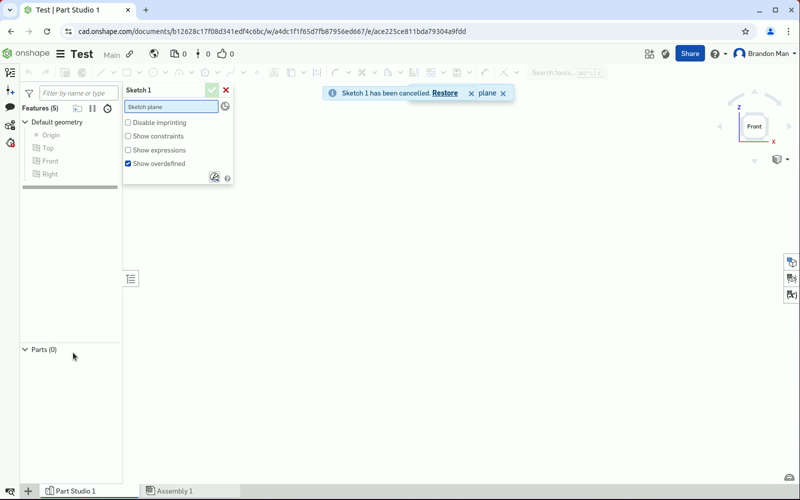
mouse_move(73, 163)
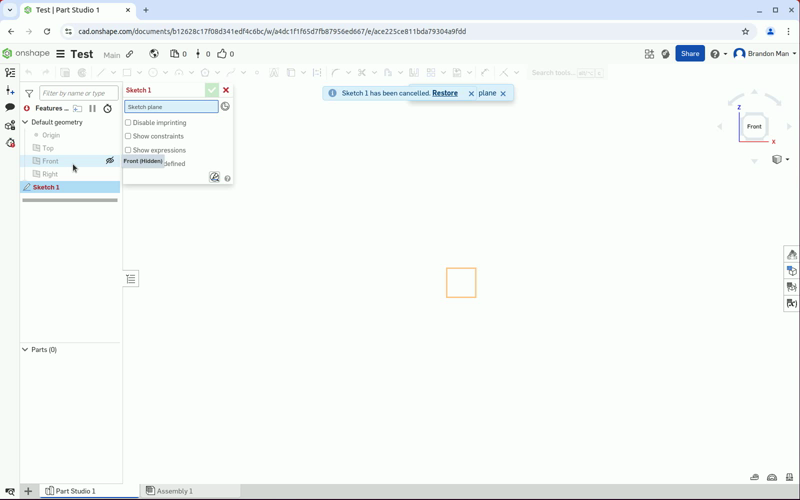
click(73, 163)
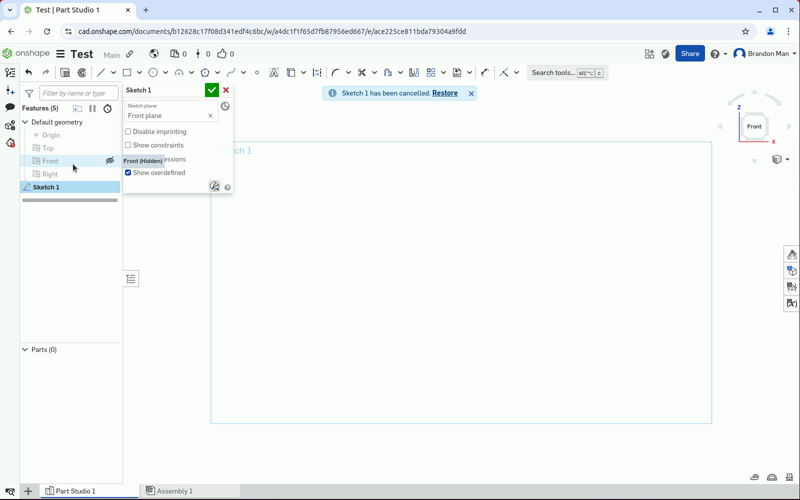
mouse_move(73, 352)
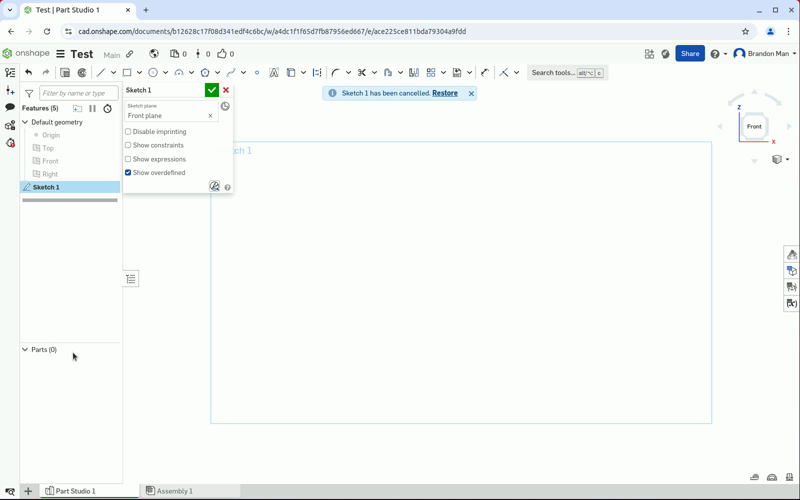
key(y)
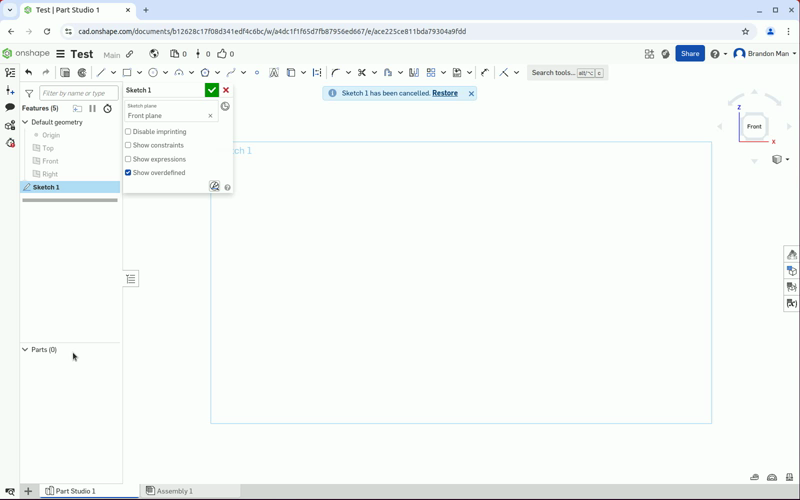
key(l)
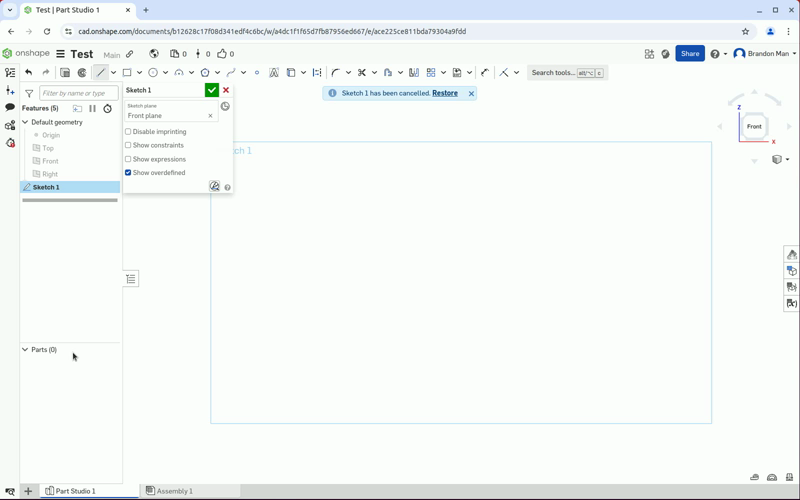
key_down(shift)
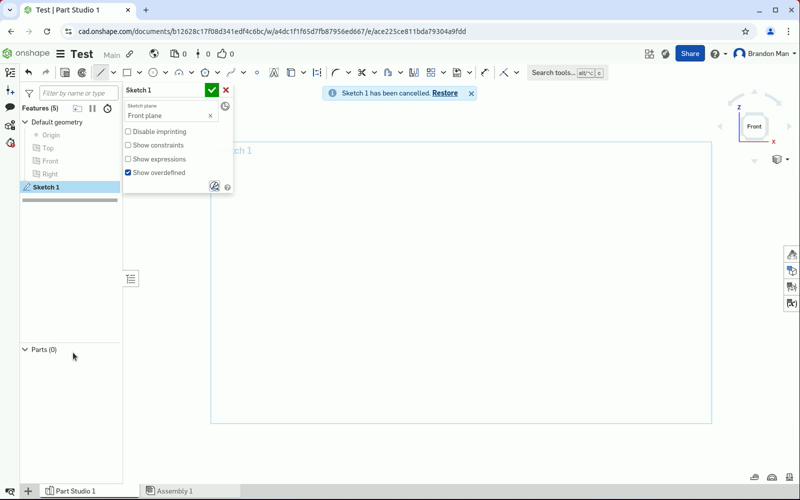
mouse_move(460, 282)
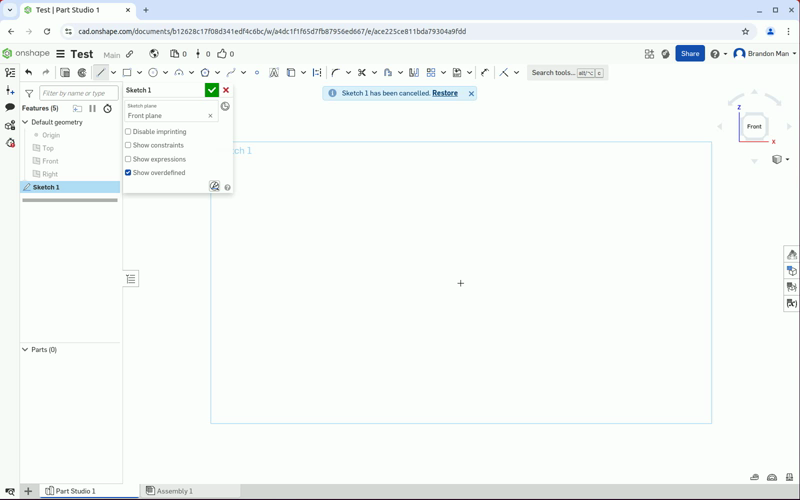
click(460, 282)
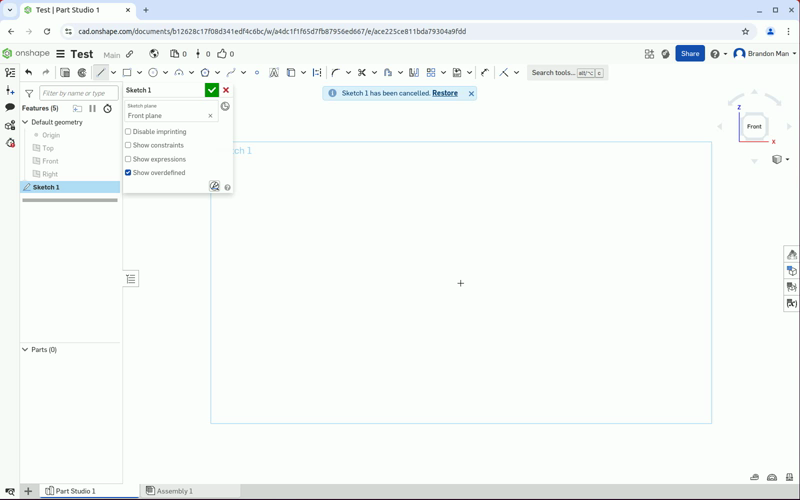
key_up(shift)
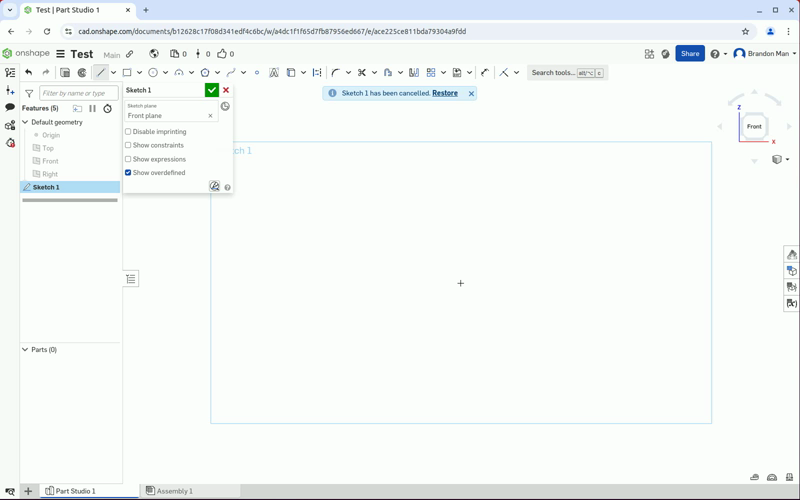
key_down(shift)
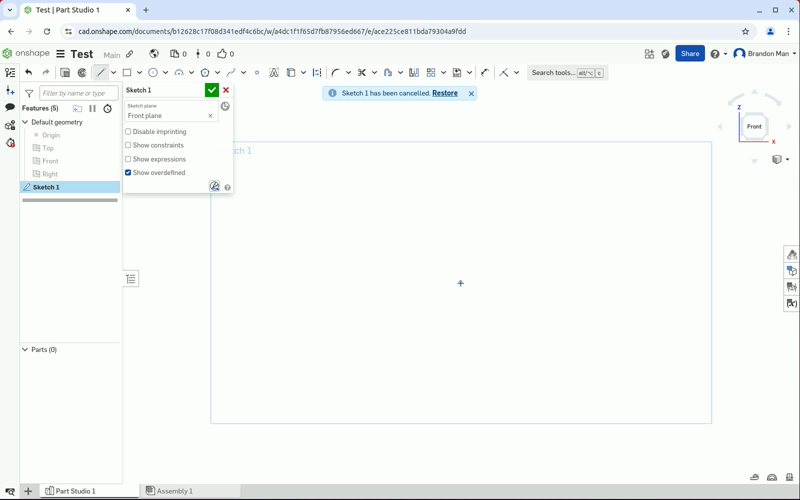
mouse_move(529, 282)
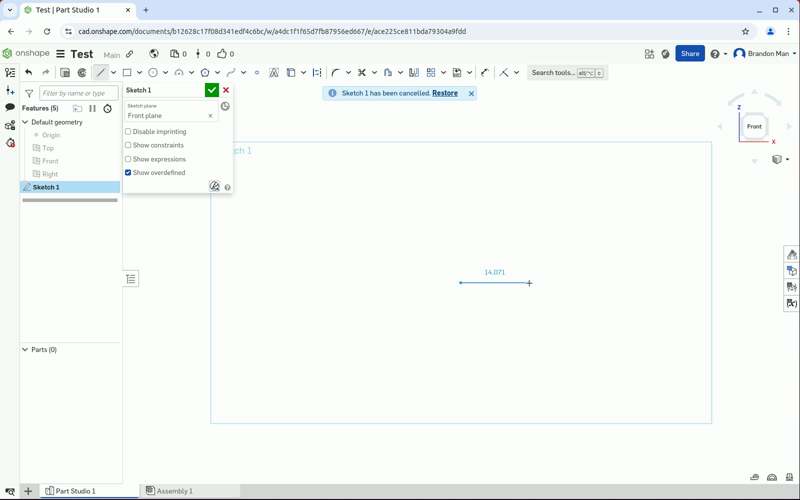
click(529, 282)
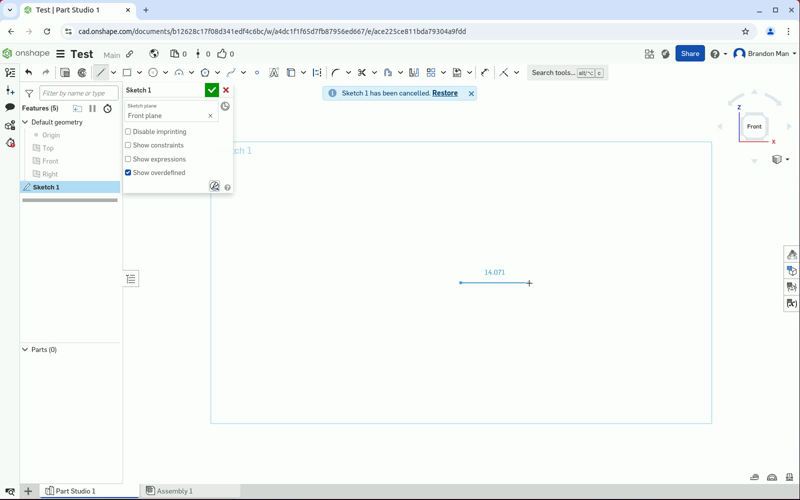
key_up(shift)
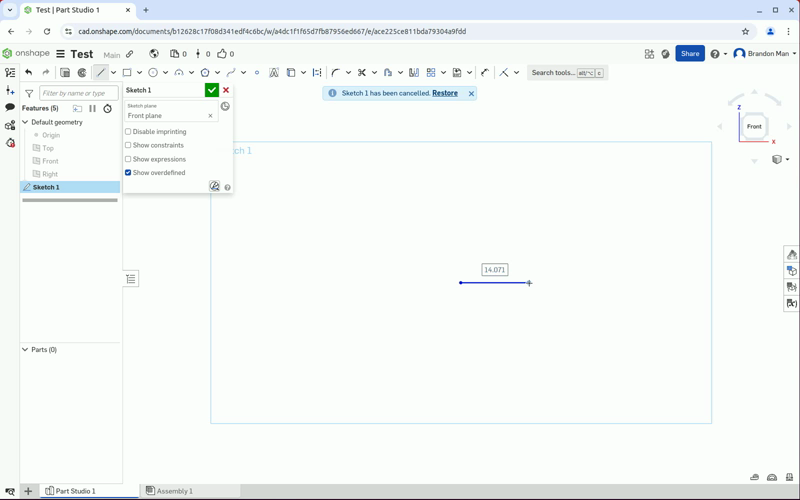
key_down(shift)
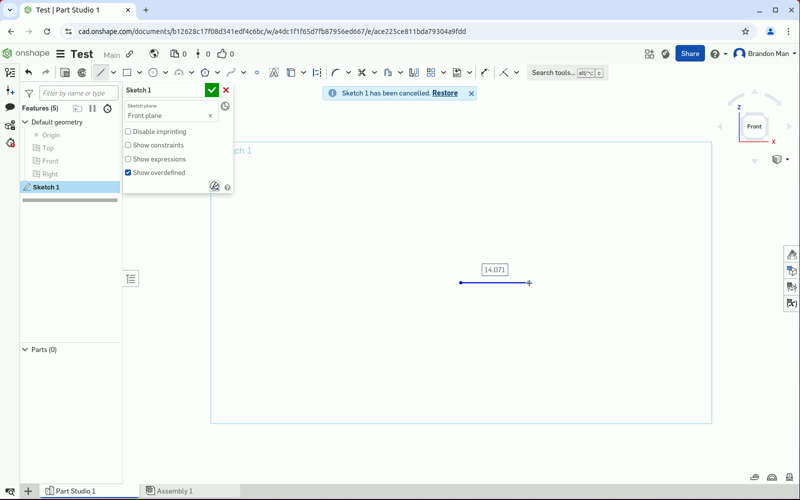
mouse_move(559, 282)
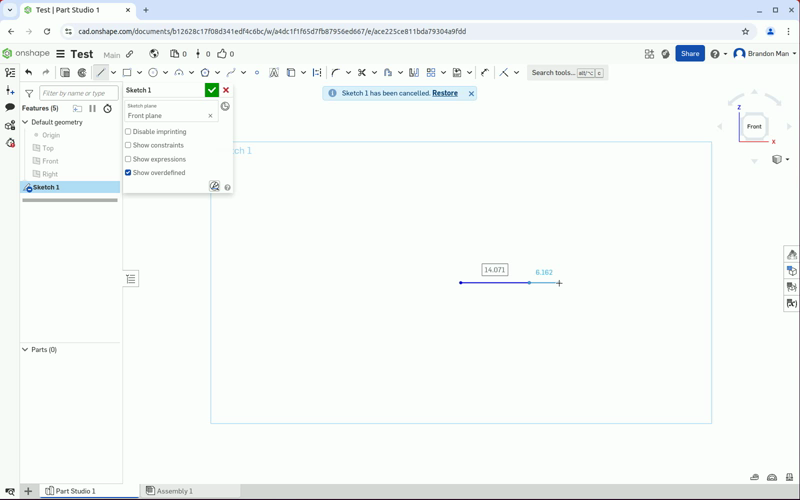
mouse_move(529, 237)
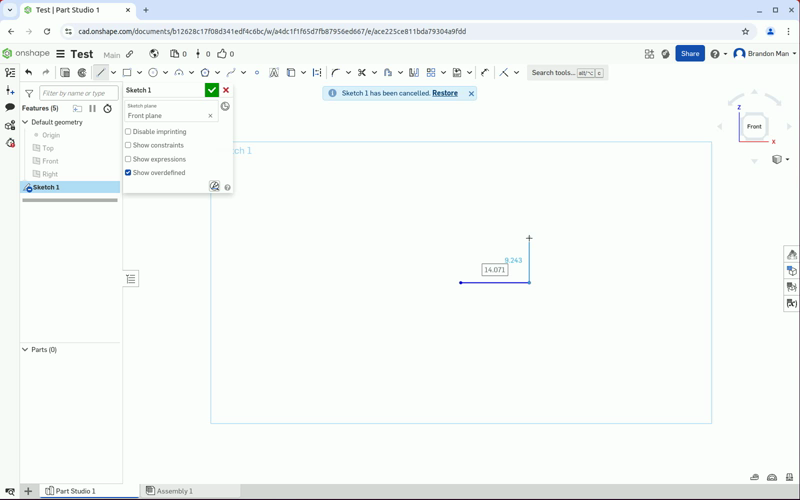
click(529, 237)
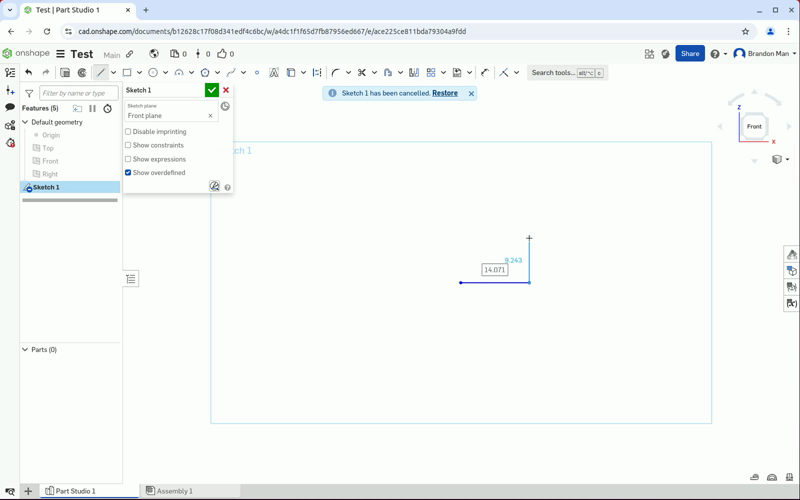
key_up(shift)
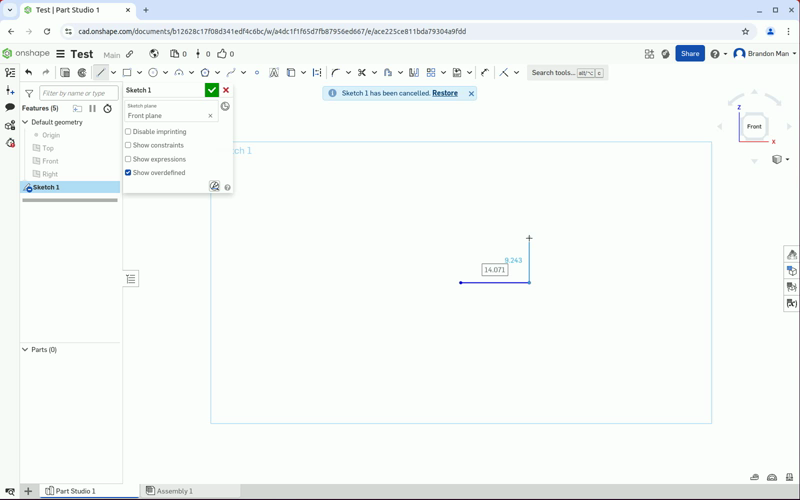
key_down(shift)
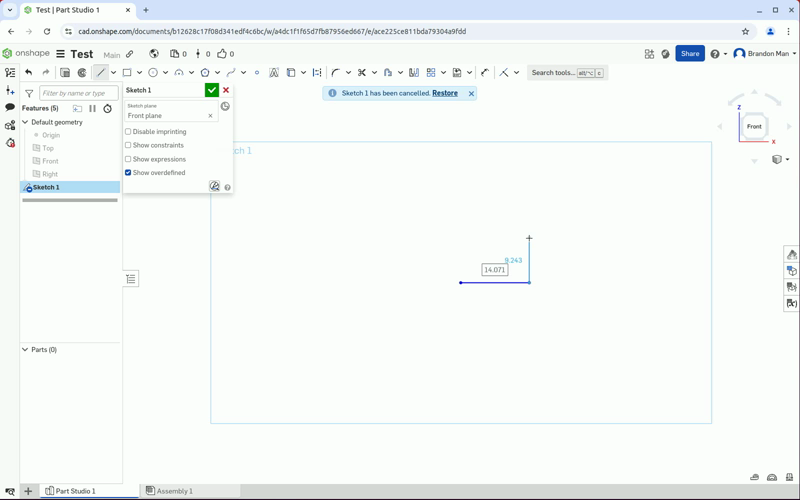
mouse_move(460, 237)
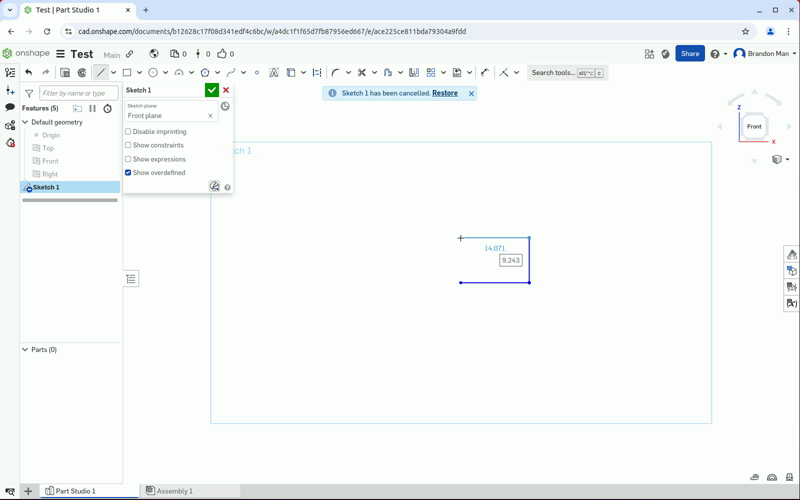
click(460, 237)
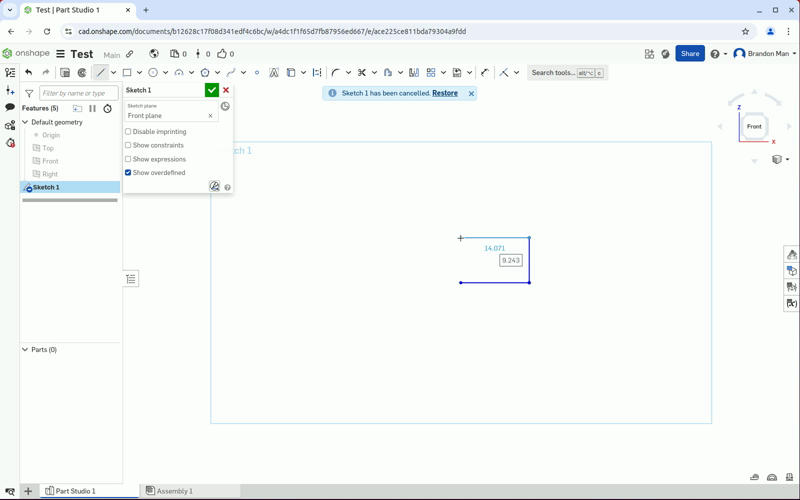
key_up(shift)
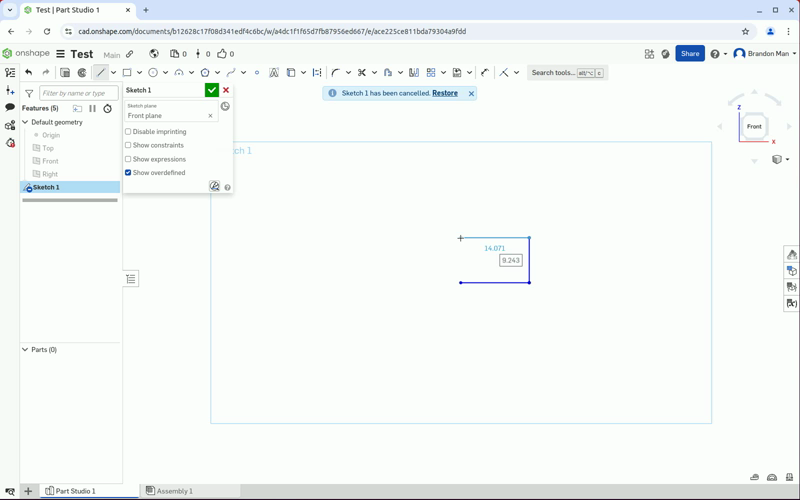
mouse_move(490, 237)
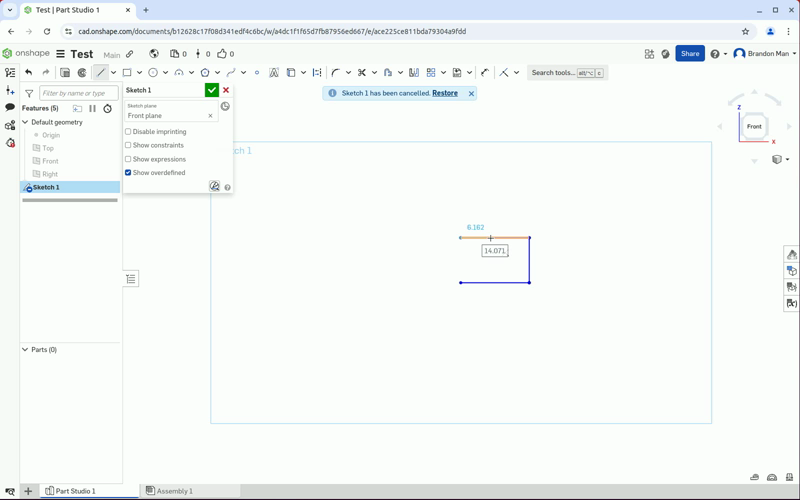
key_down(shift)
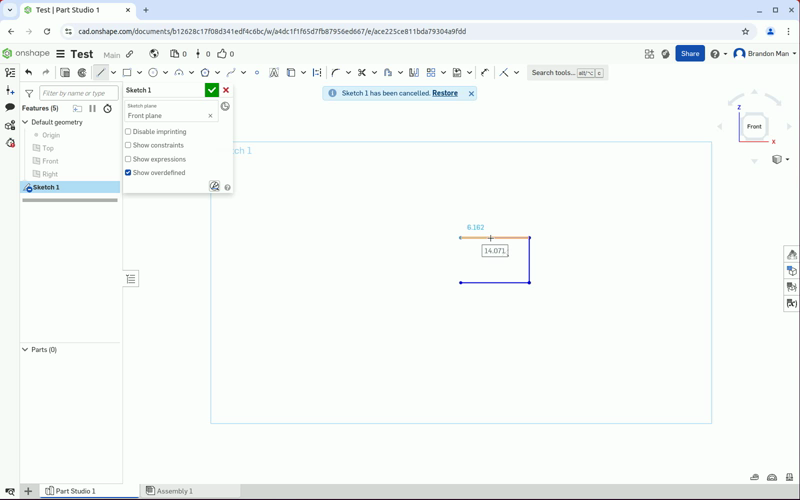
mouse_move(460, 282)
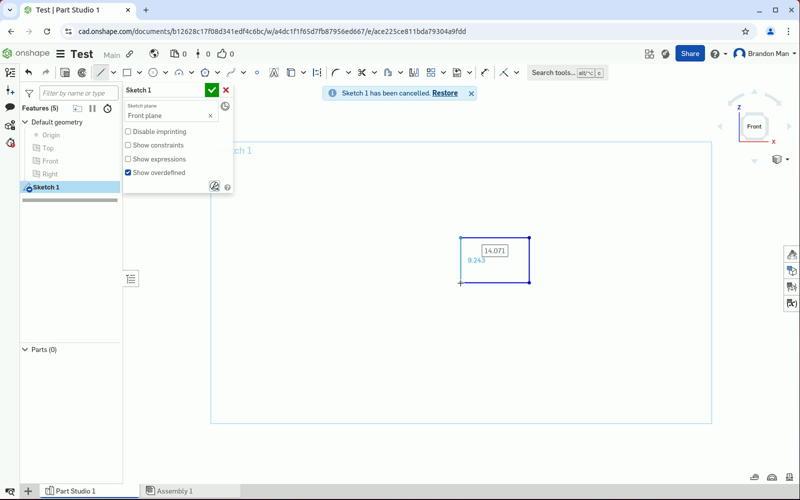
key_up(shift)
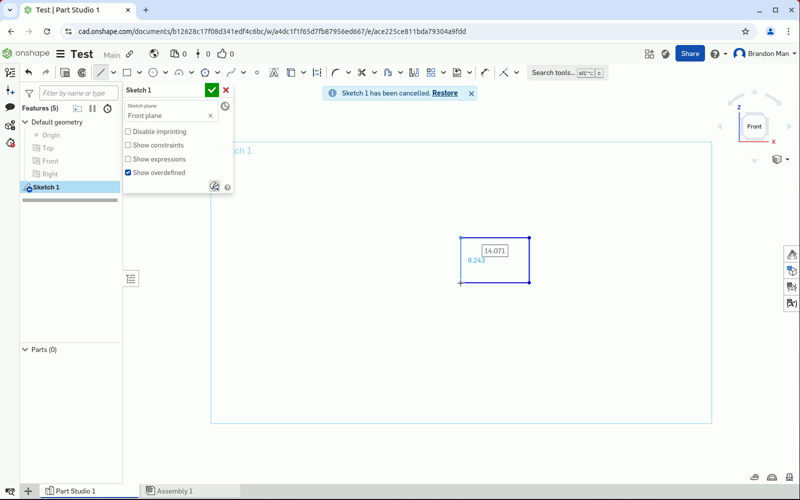
click(460, 282)
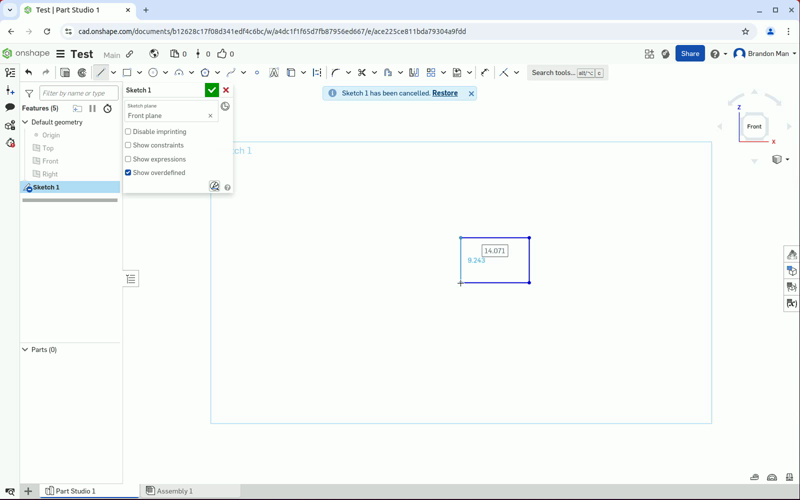
key(esc)
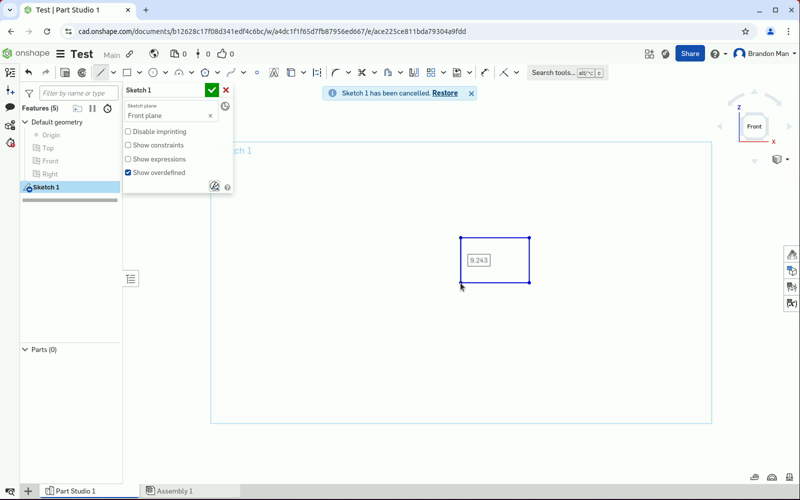
mouse_move(496, 273)
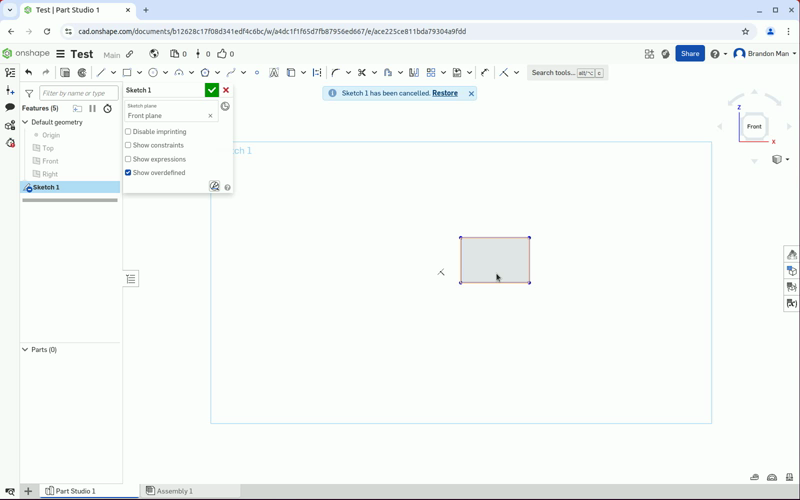
click(496, 273)
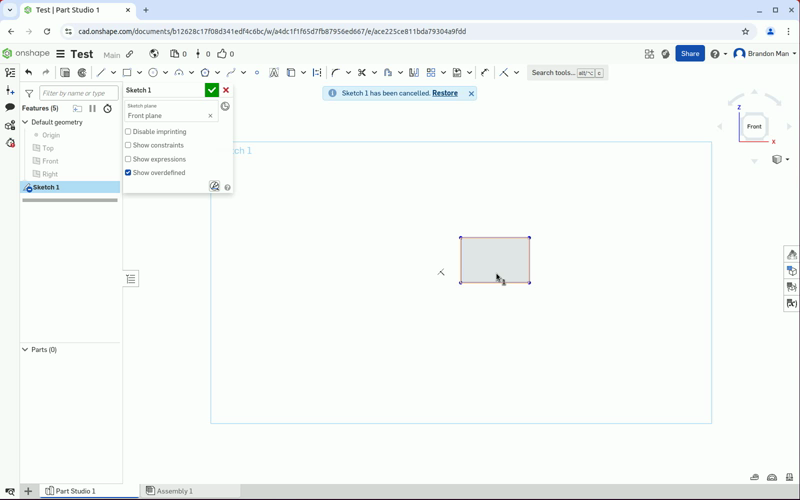
mouse_move(73, 352)
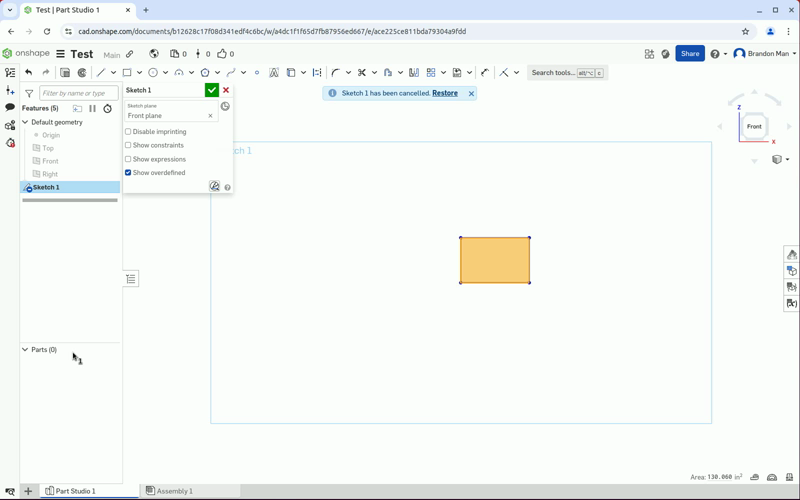
key(shift+y)
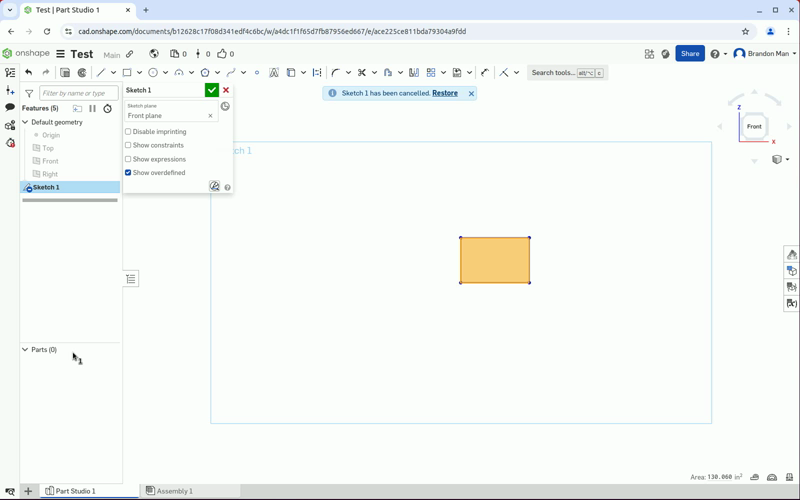
key(shift+e)
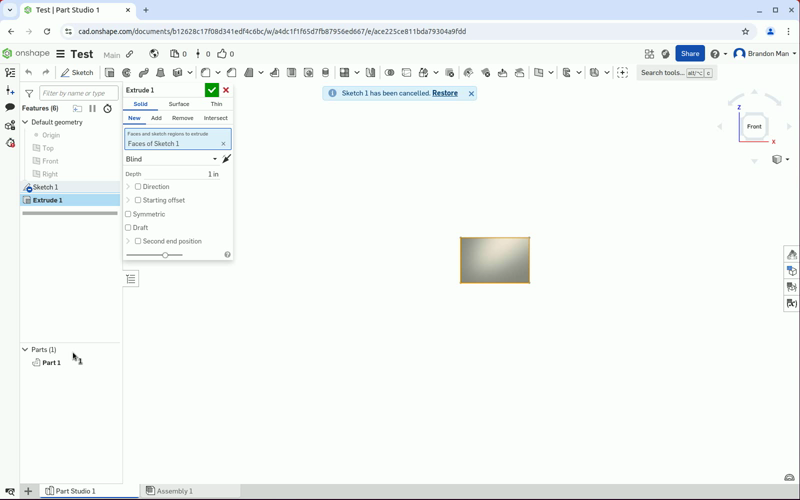
mouse_move(143, 106)
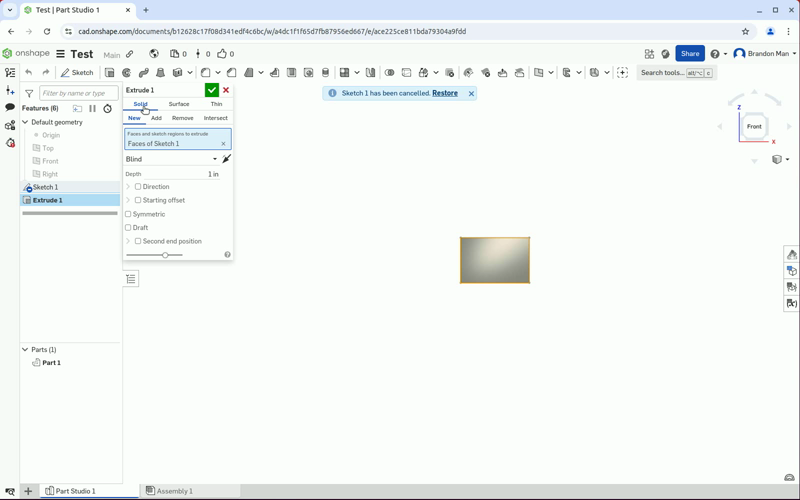
click(143, 106)
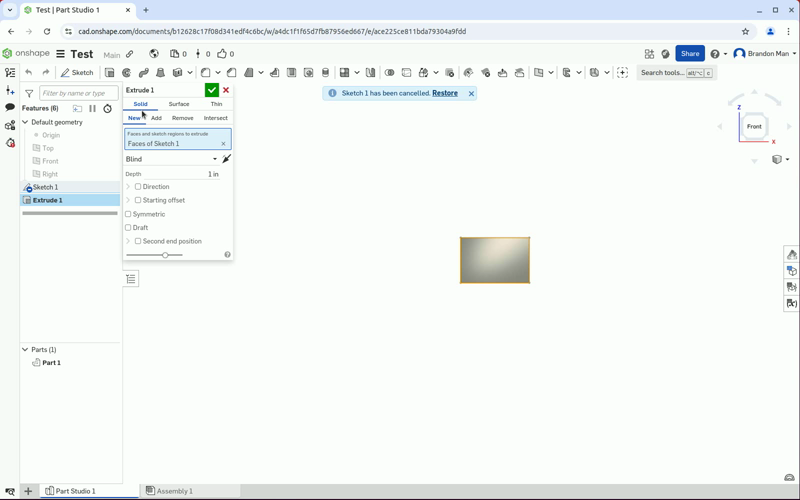
mouse_move(137, 120)
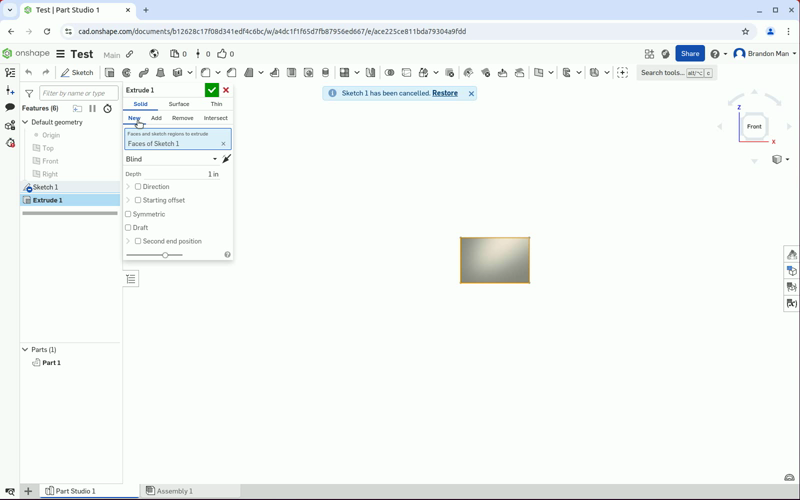
click(137, 120)
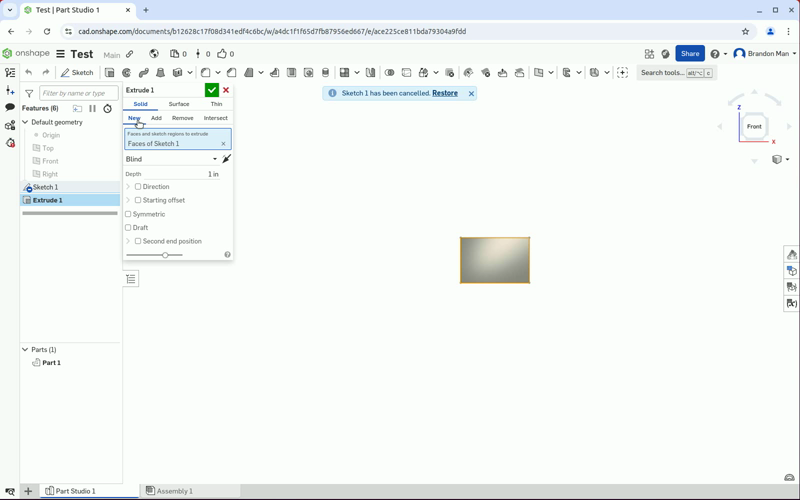
key(tab, 4)
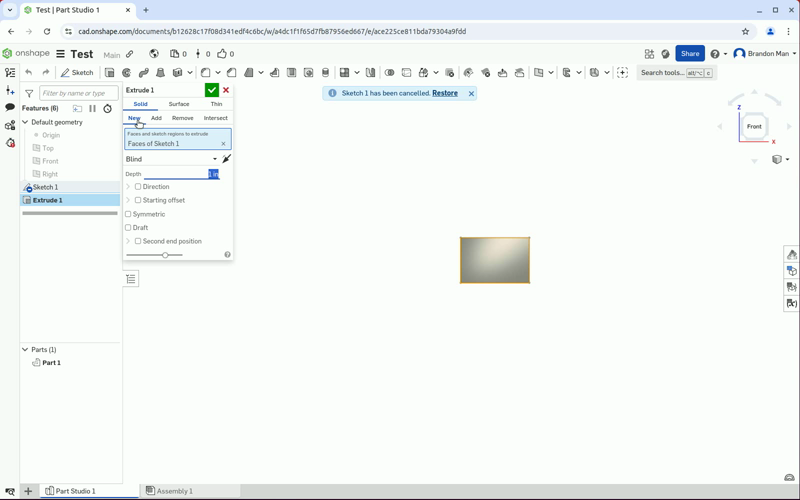
text(3.851)
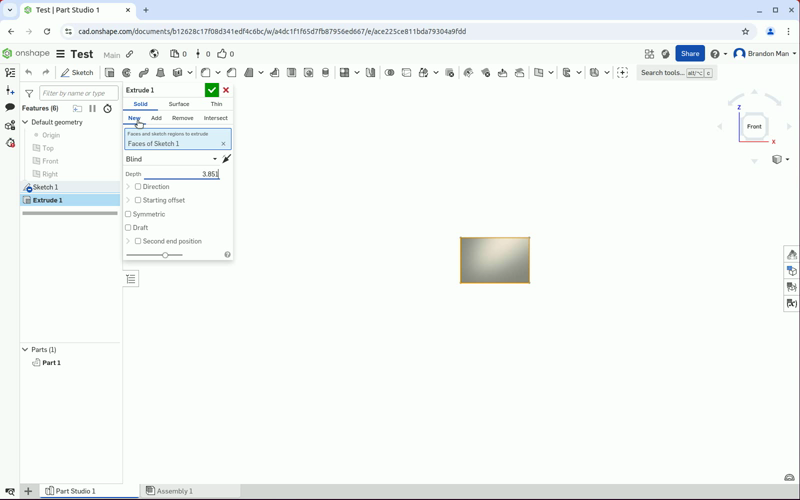
key(enter)
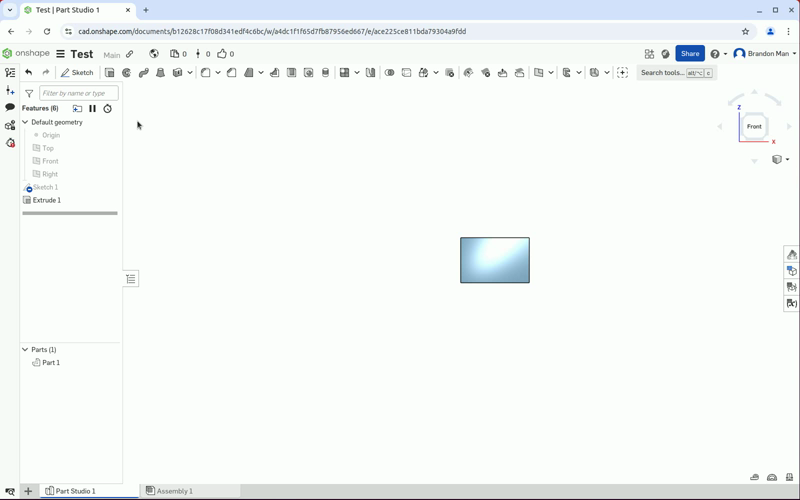
key(shift+h)
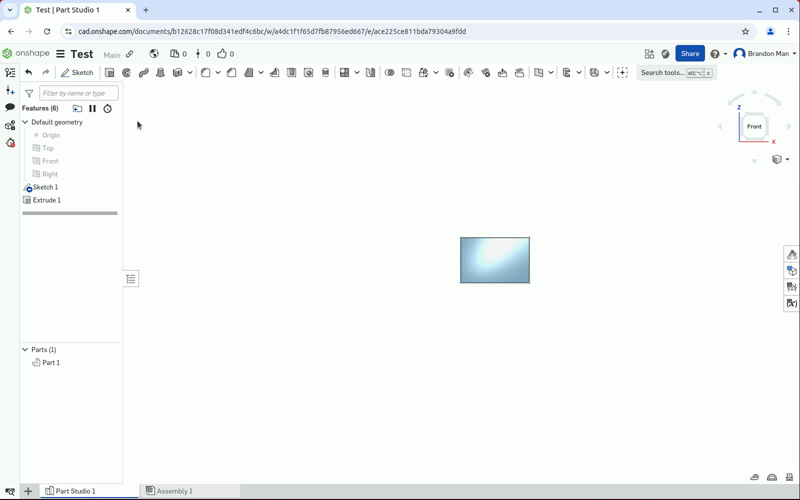
key(shift+h)
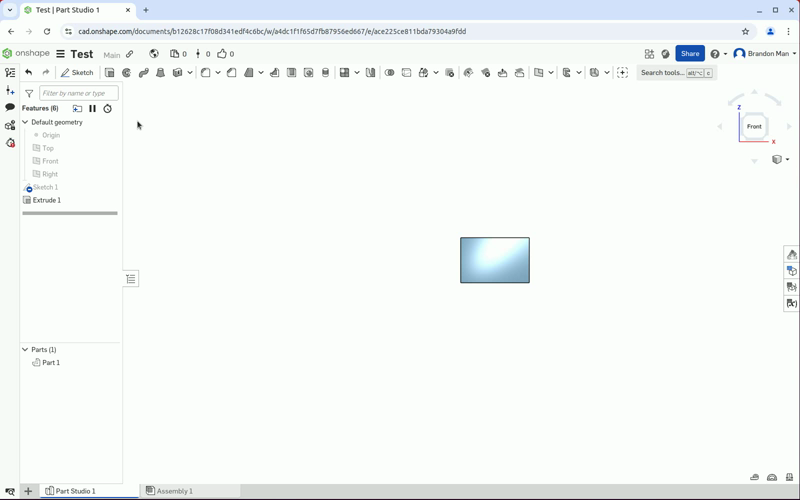
mouse_move(73, 189)
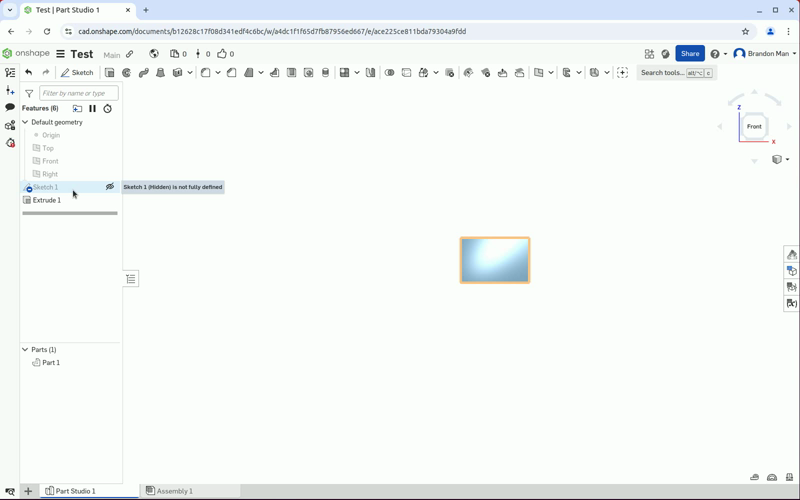
click(73, 189)
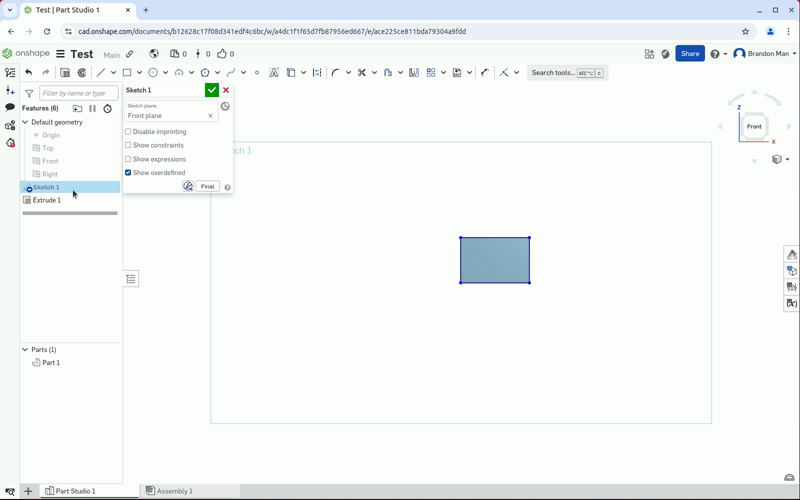
mouse_move(229, 92)
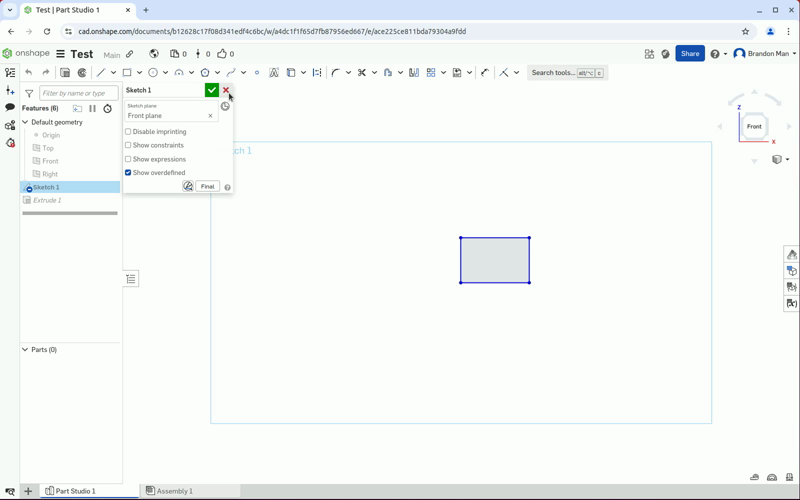
click(229, 92)
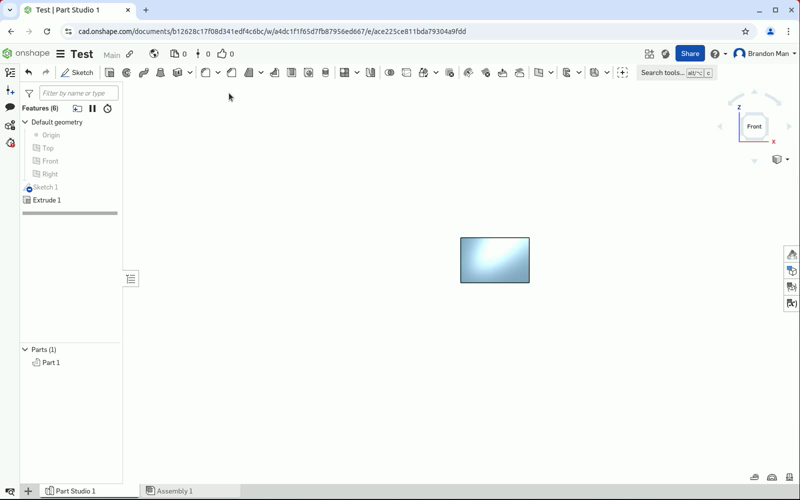
mouse_move(541, 75)
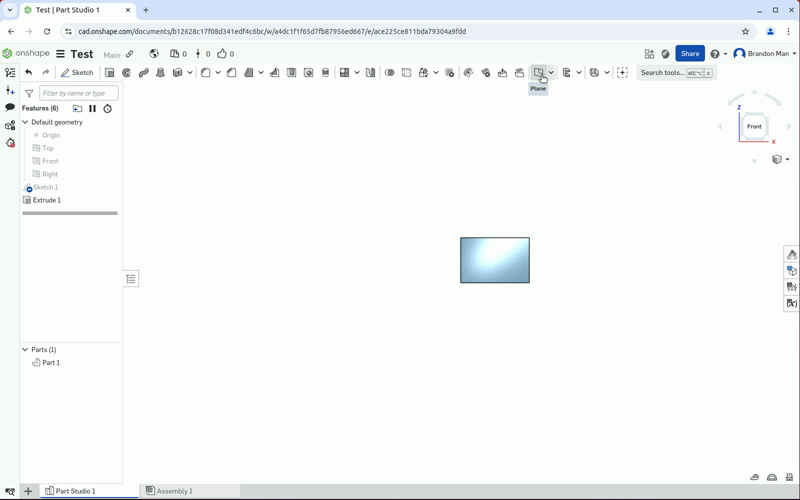
click(541, 75)
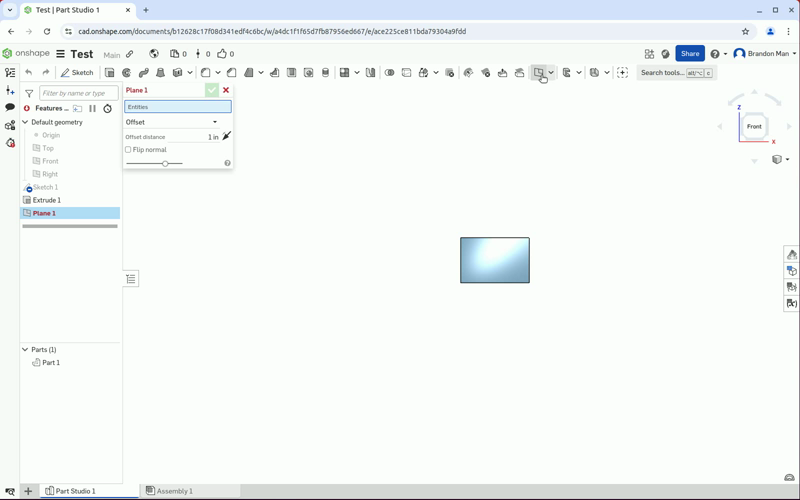
mouse_move(73, 163)
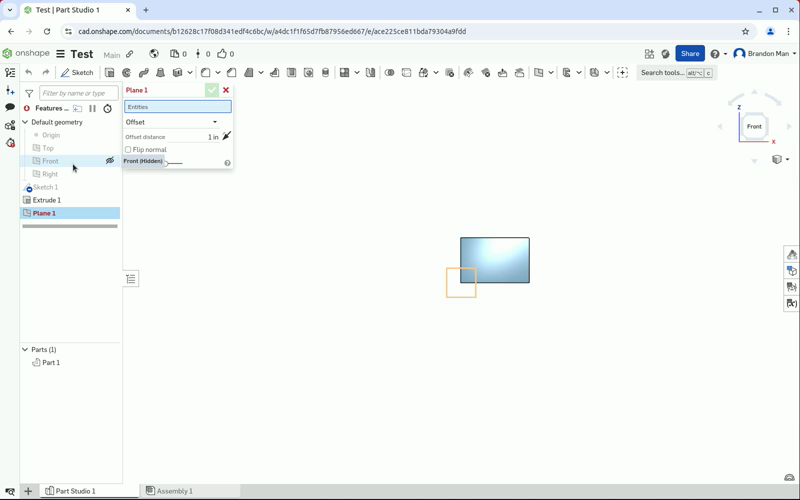
click(73, 163)
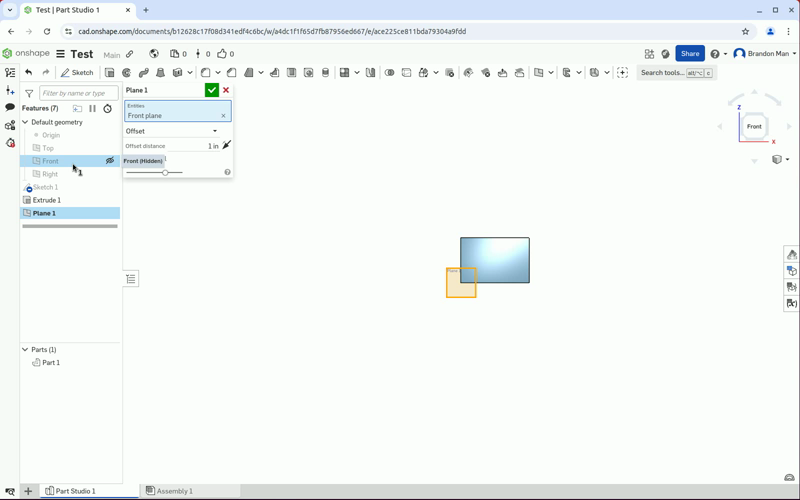
key(tab, 2)
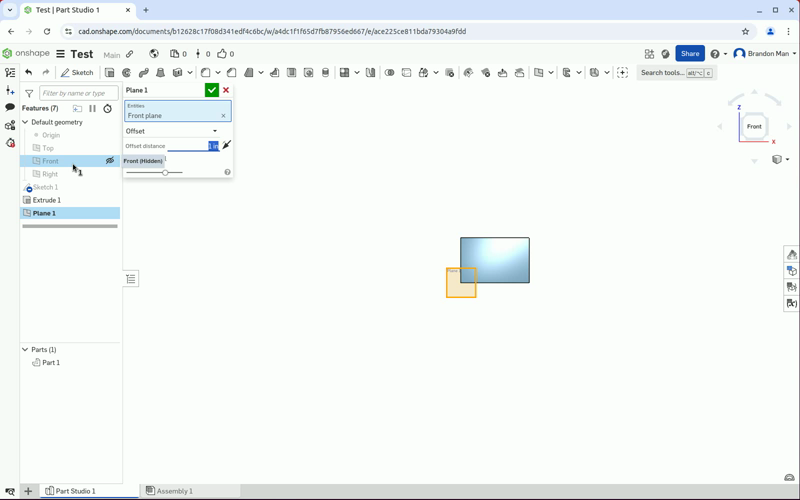
text(3.851)
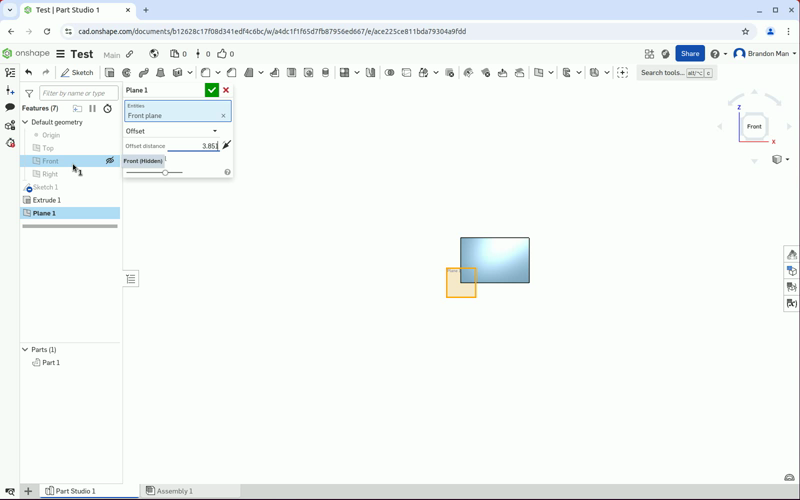
key(enter, 2)
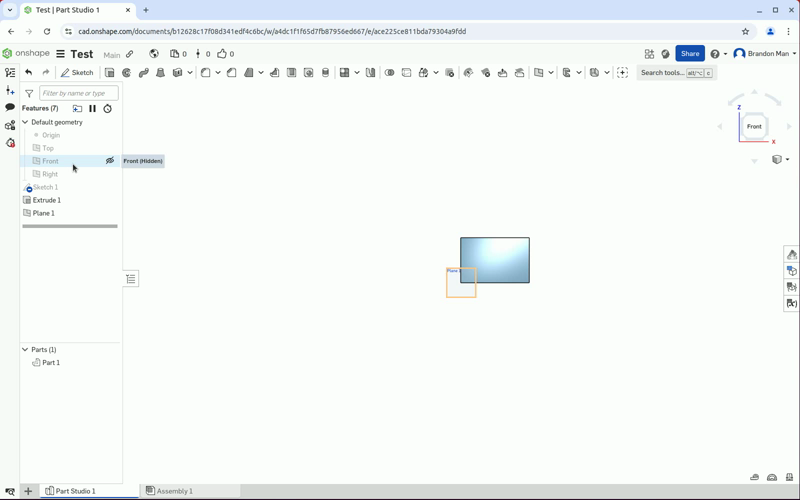
key(shift+s)
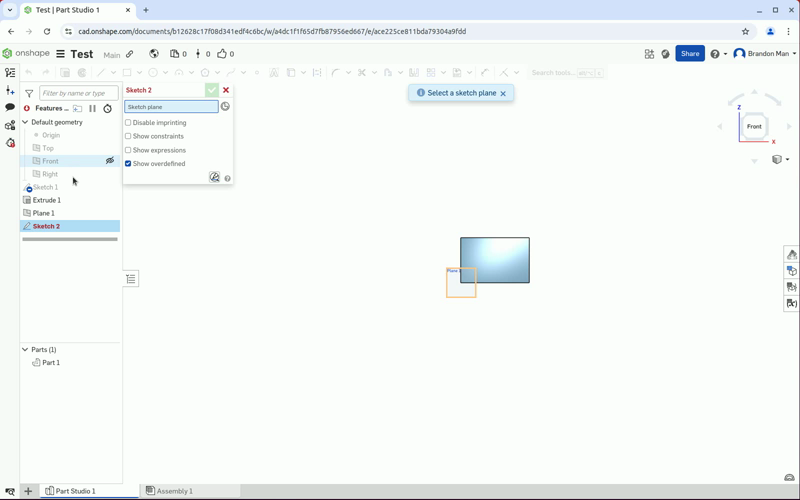
mouse_move(73, 215)
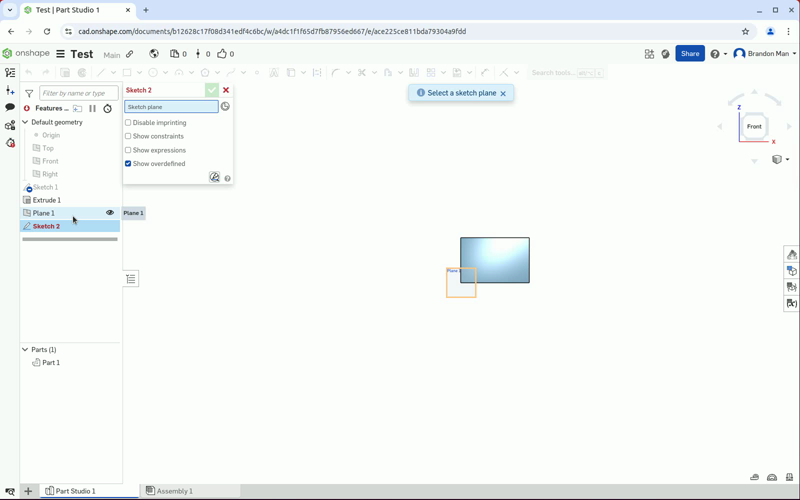
click(73, 215)
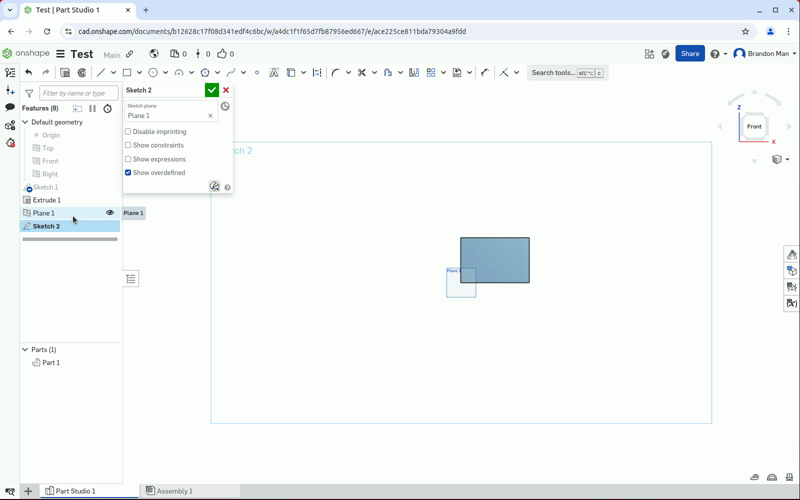
mouse_move(73, 352)
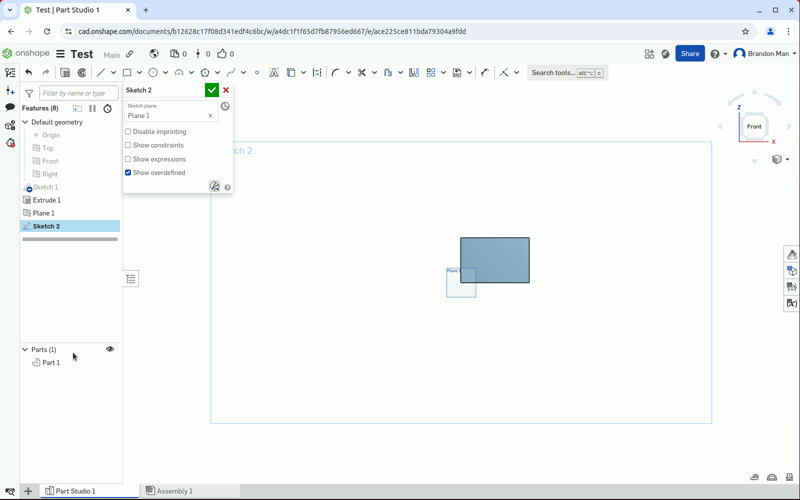
key(y)
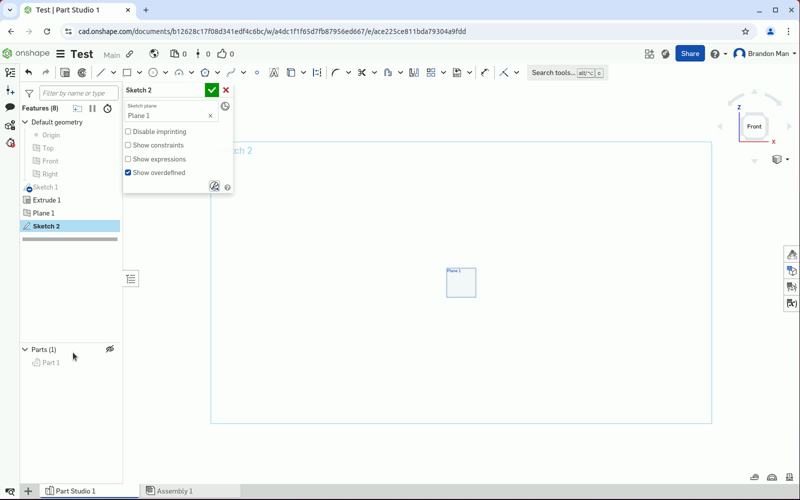
key(c)
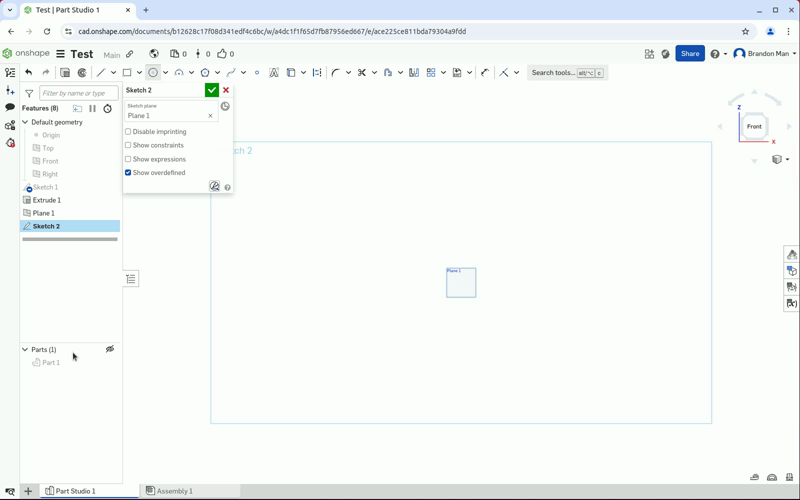
key_down(shift)
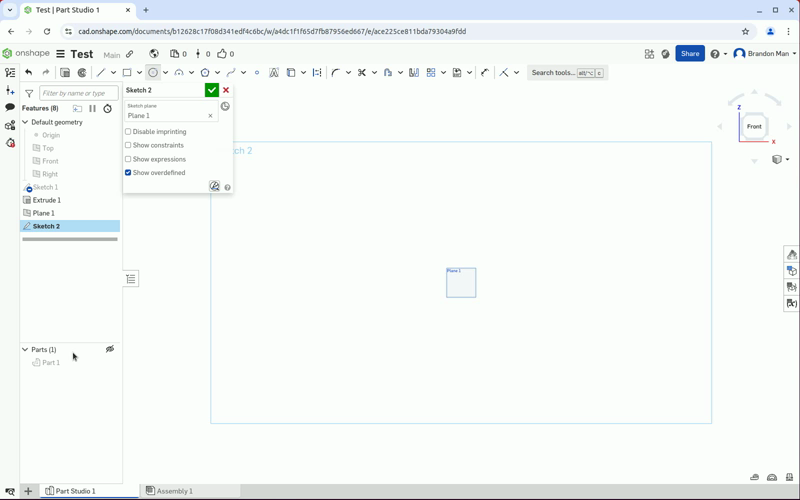
mouse_move(487, 257)
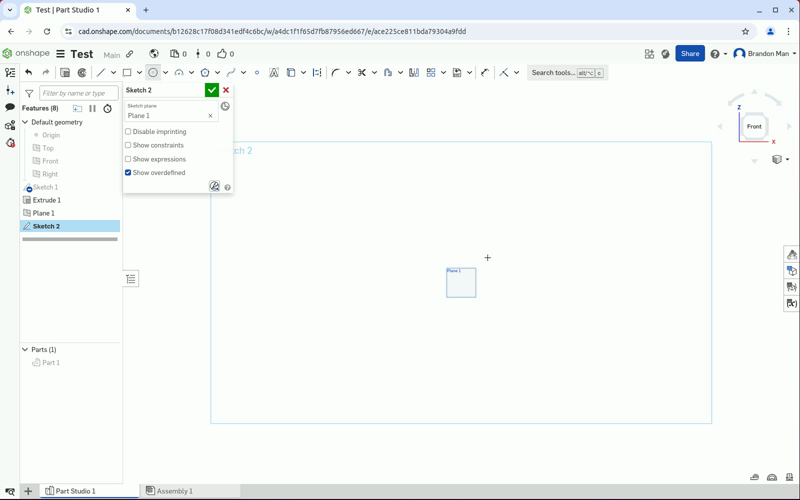
click(487, 257)
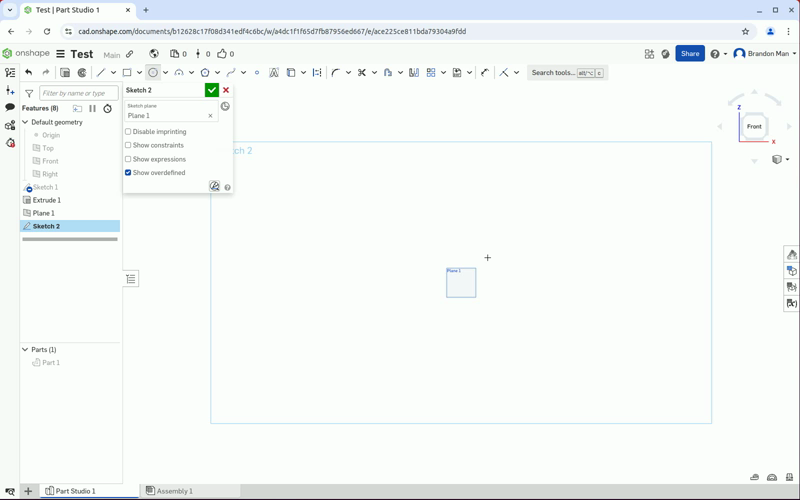
key_up(shift)
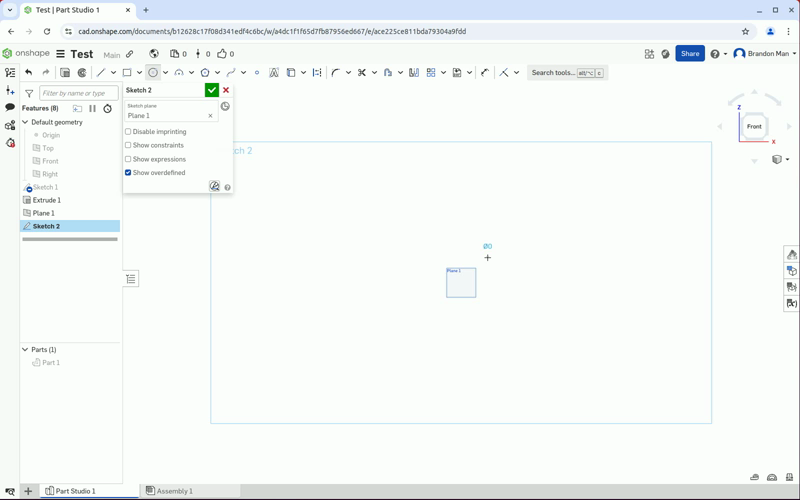
mouse_move(495, 257)
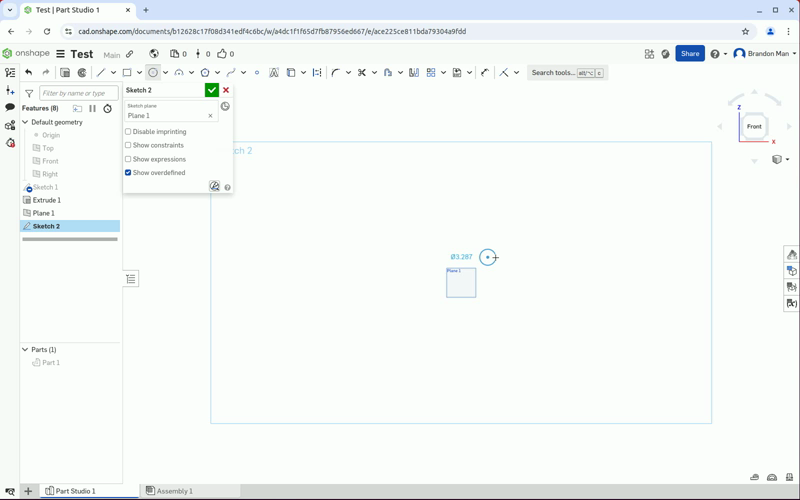
click(495, 257)
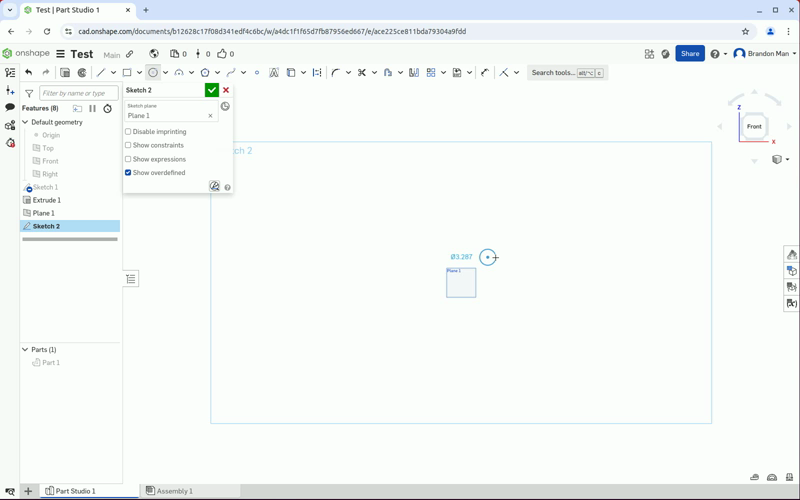
key(esc)
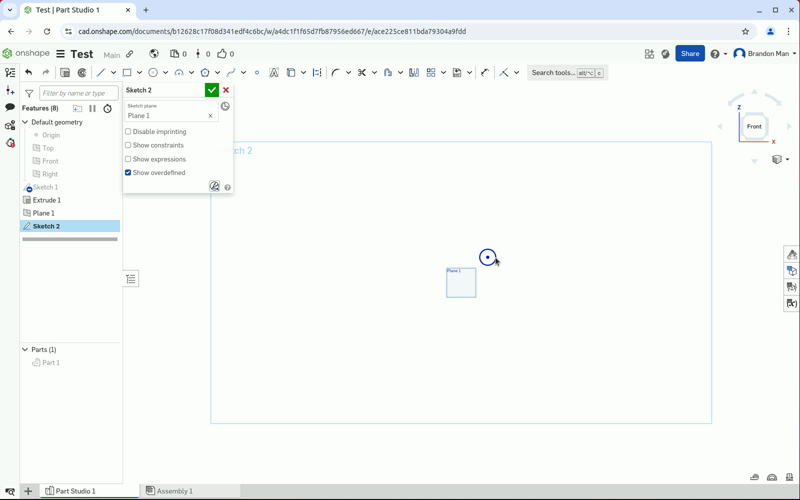
mouse_move(482, 261)
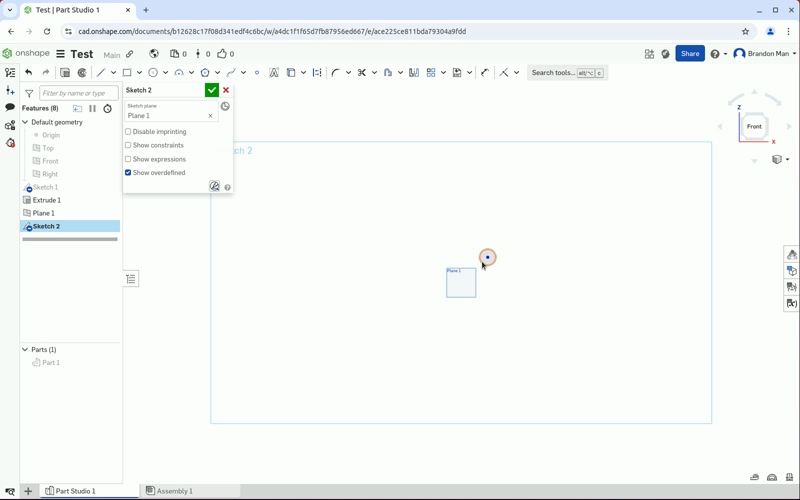
scroll(6)
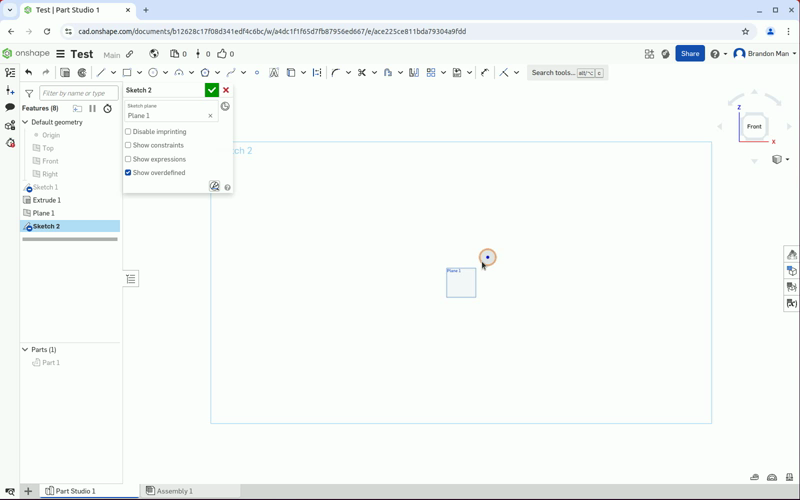
scroll(6)
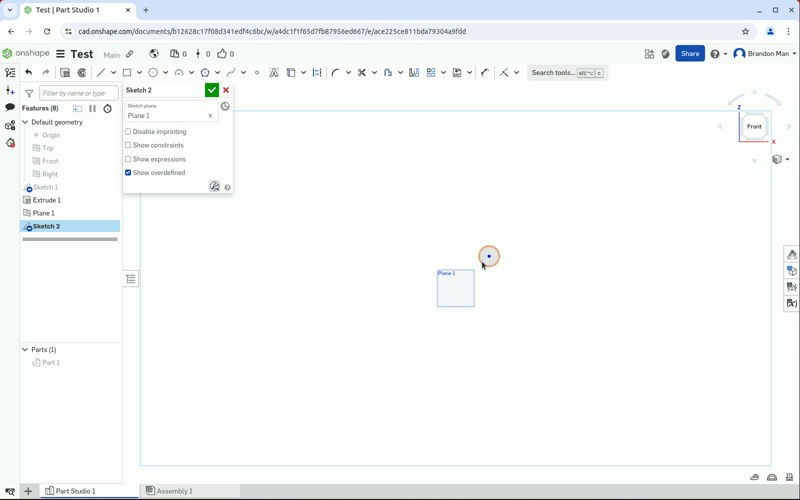
scroll(6)
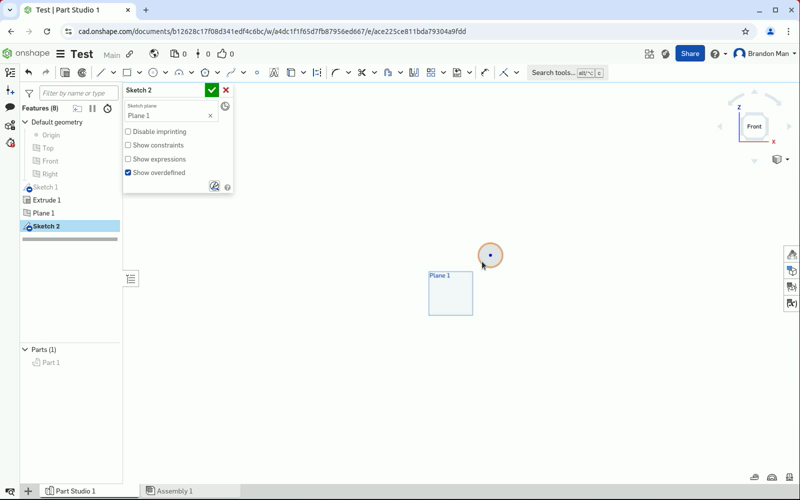
scroll(6)
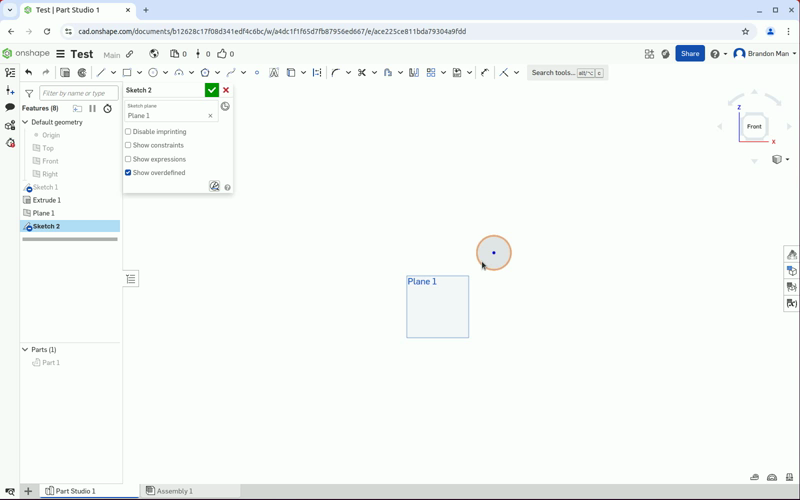
scroll(6)
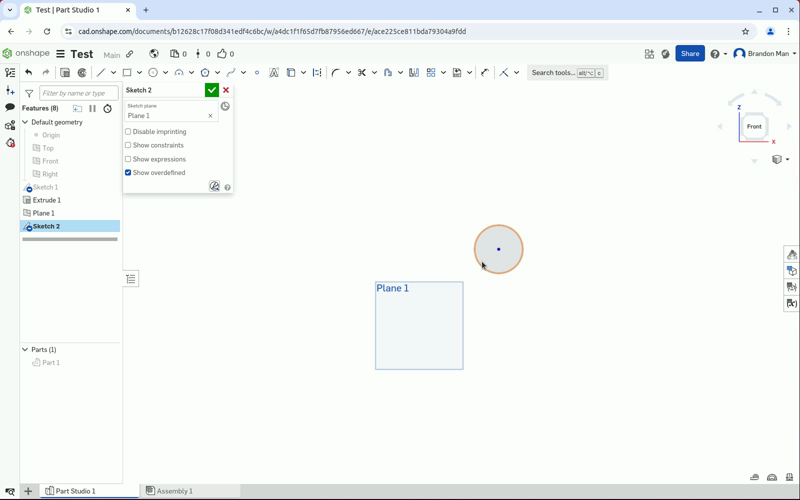
scroll(6)
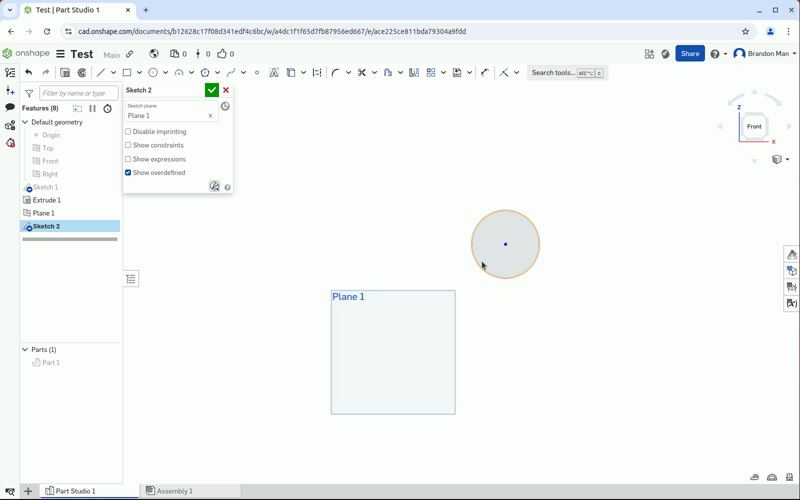
scroll(6)
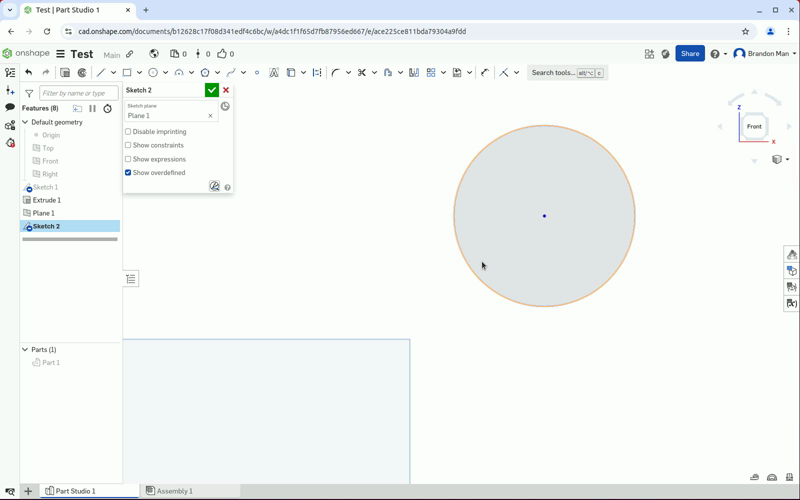
click(482, 261)
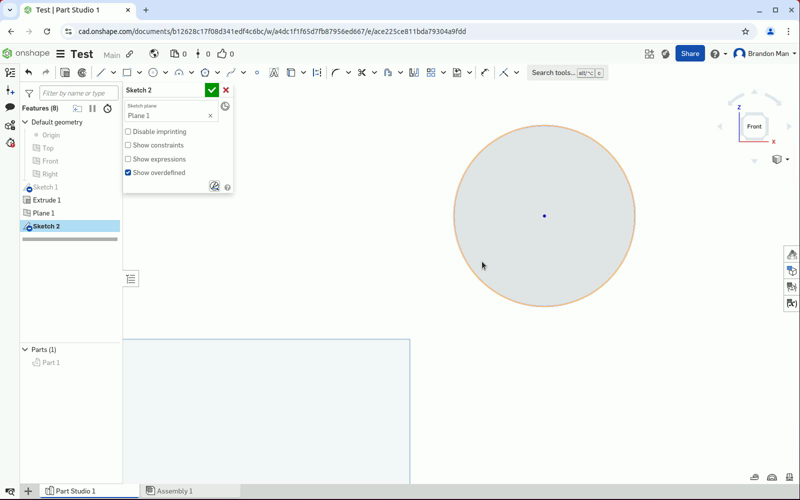
scroll(-6)
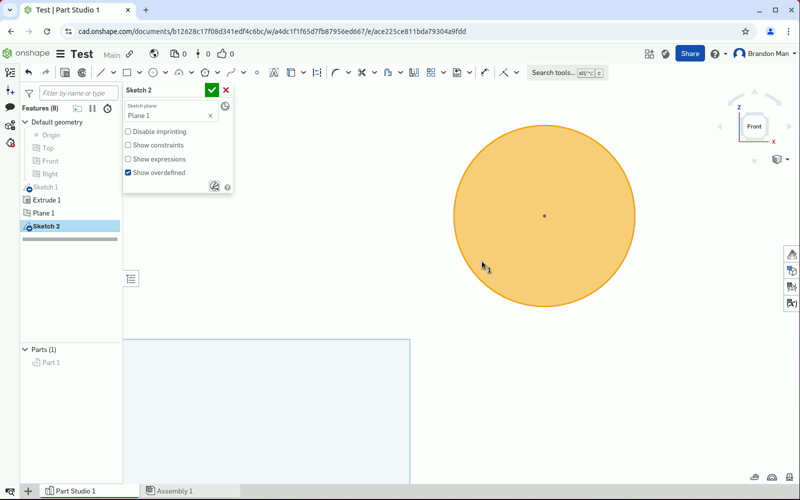
scroll(-6)
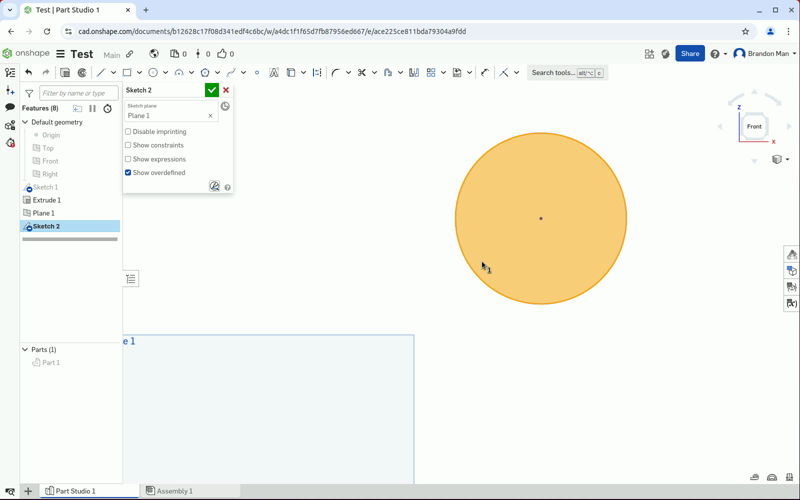
scroll(-6)
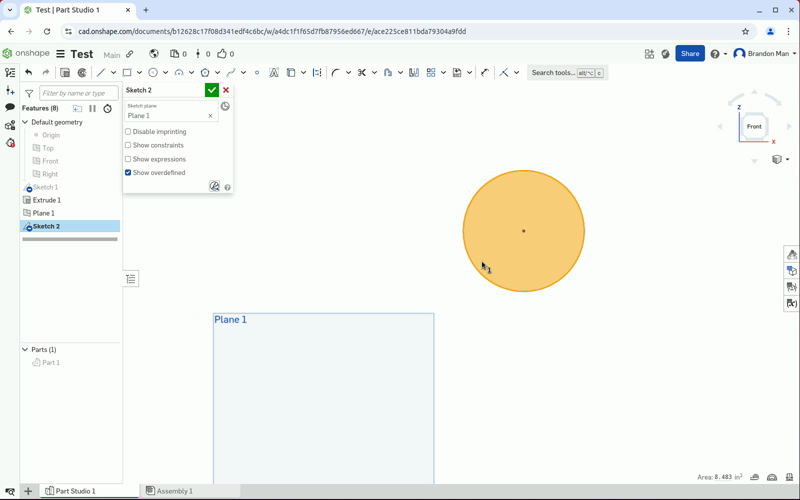
scroll(-6)
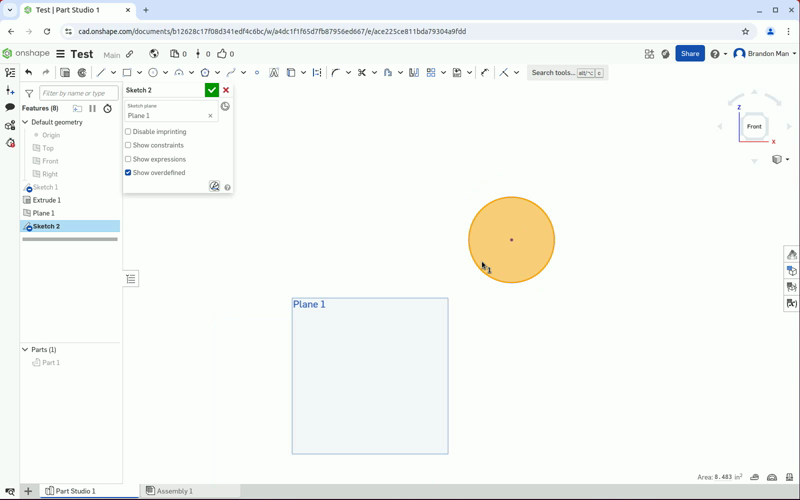
scroll(-6)
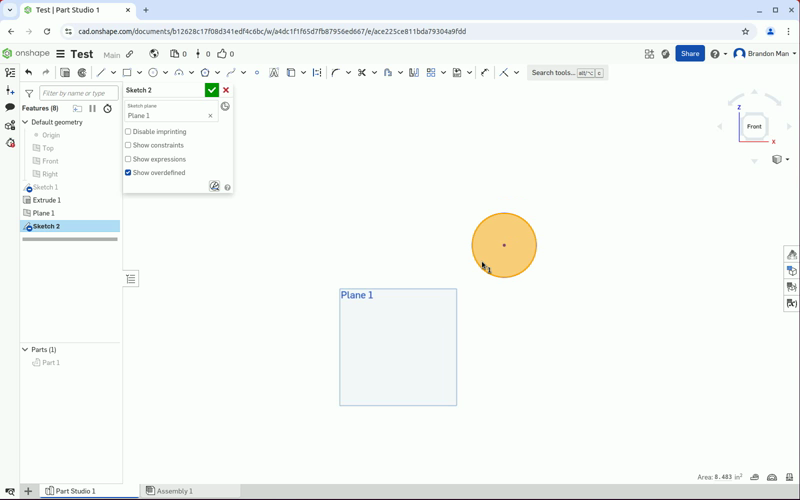
scroll(-6)
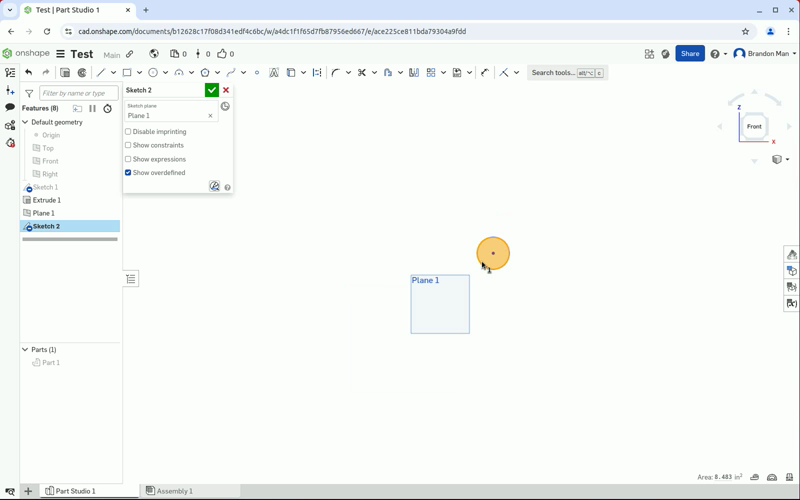
scroll(-6)
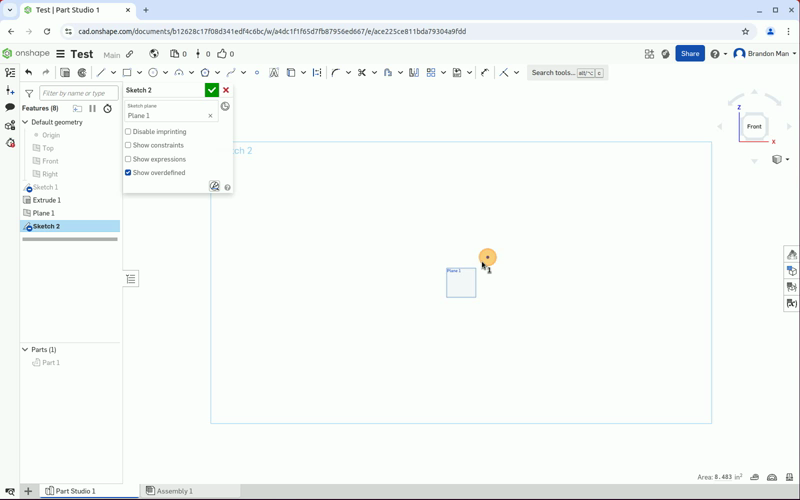
mouse_move(73, 352)
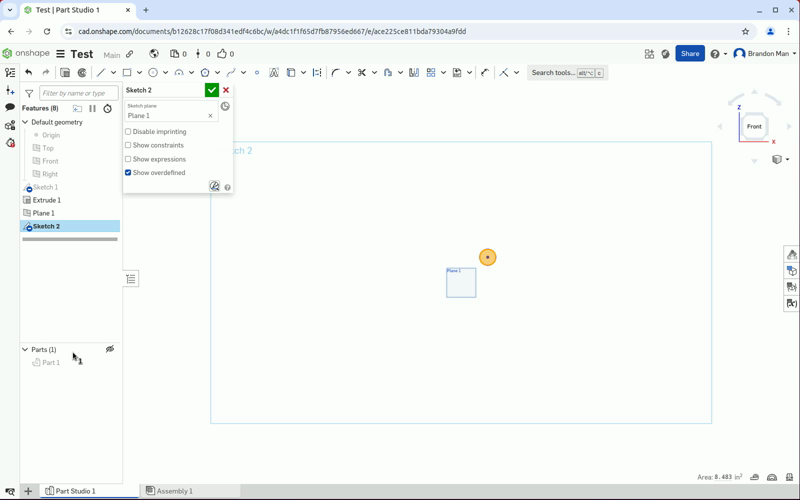
key(shift+y)
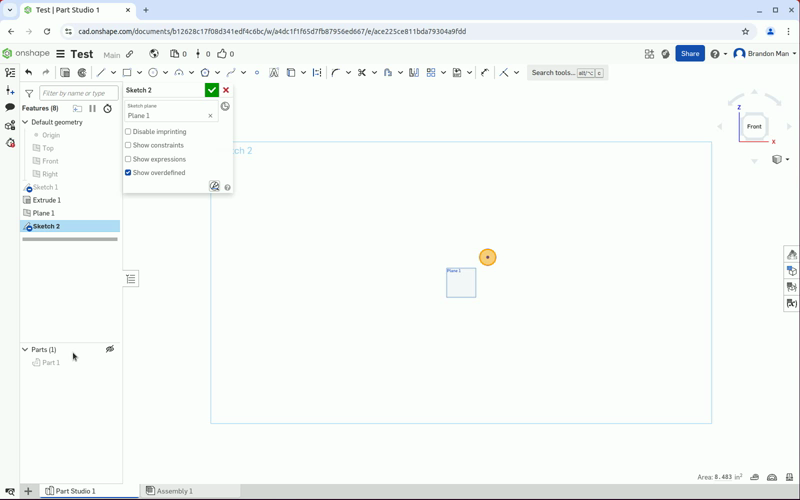
key(shift+e)
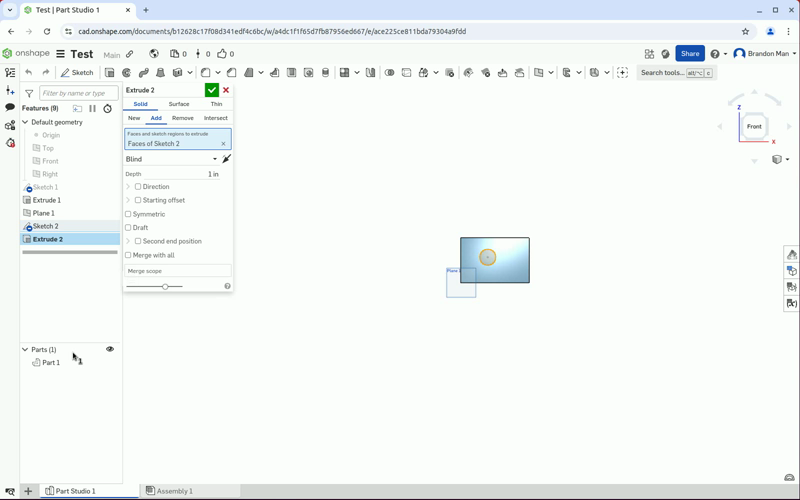
mouse_move(143, 106)
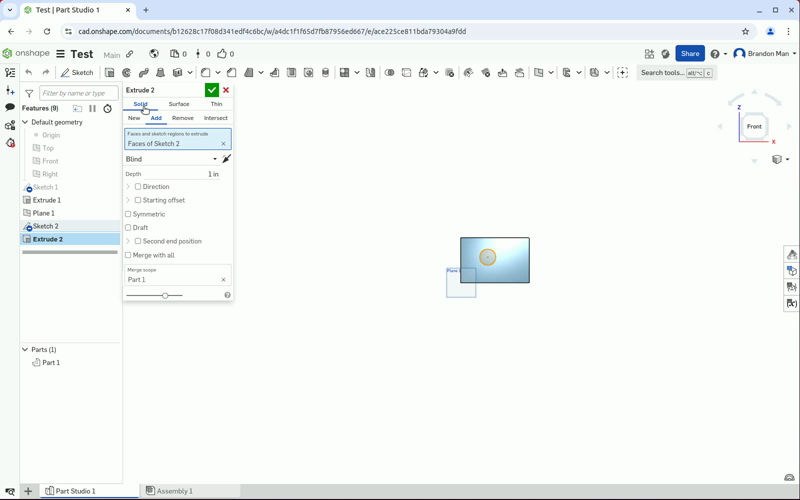
click(143, 106)
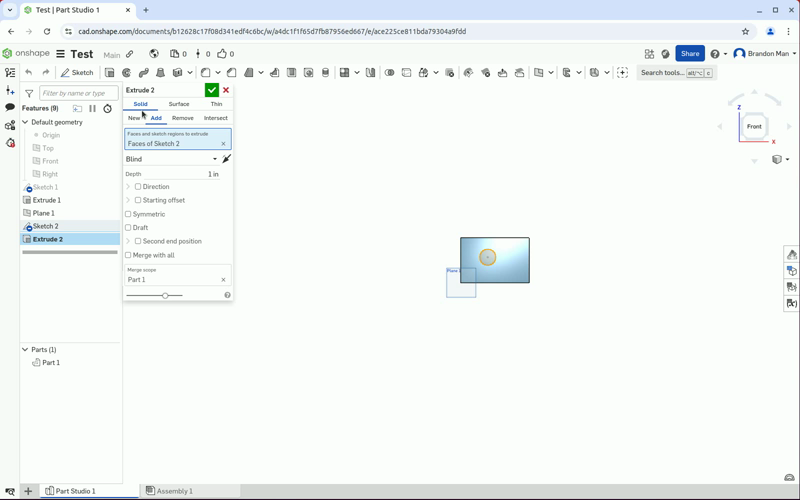
mouse_move(137, 120)
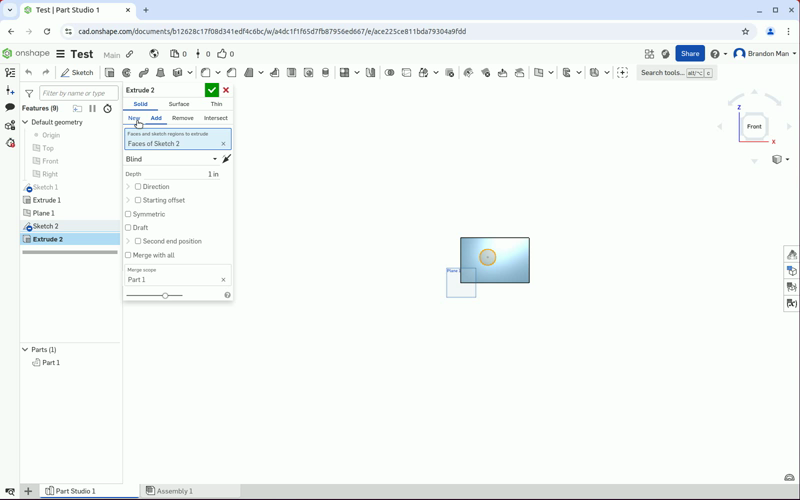
click(137, 120)
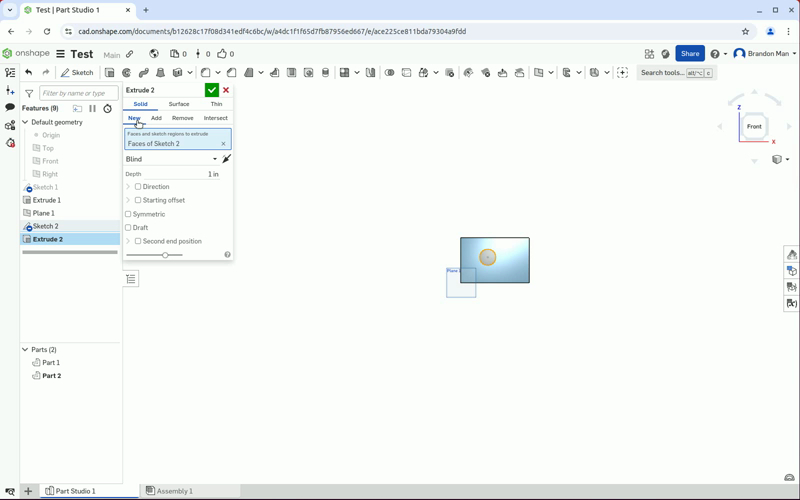
key(tab, 4)
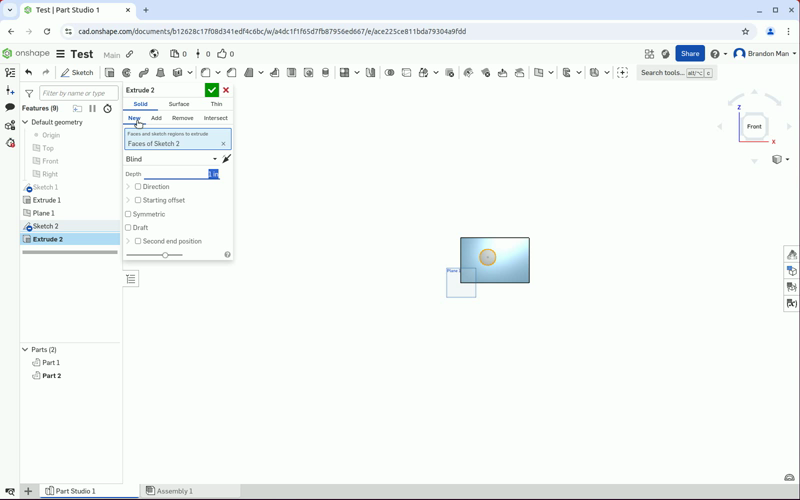
text(1.444)
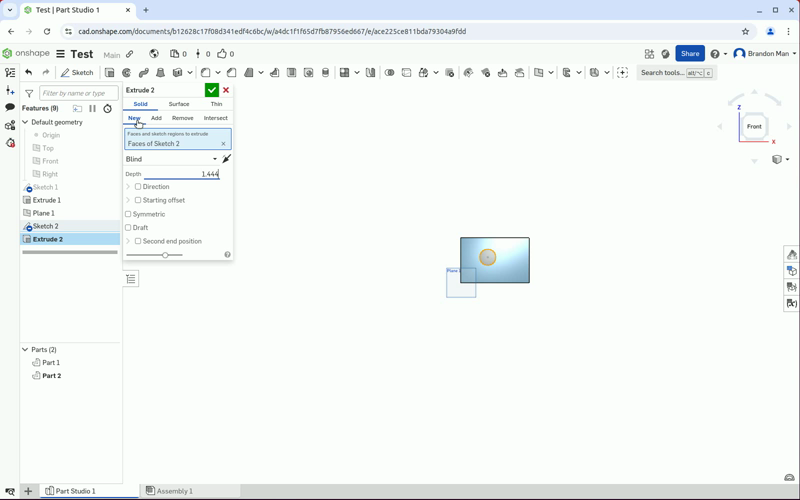
key(enter)
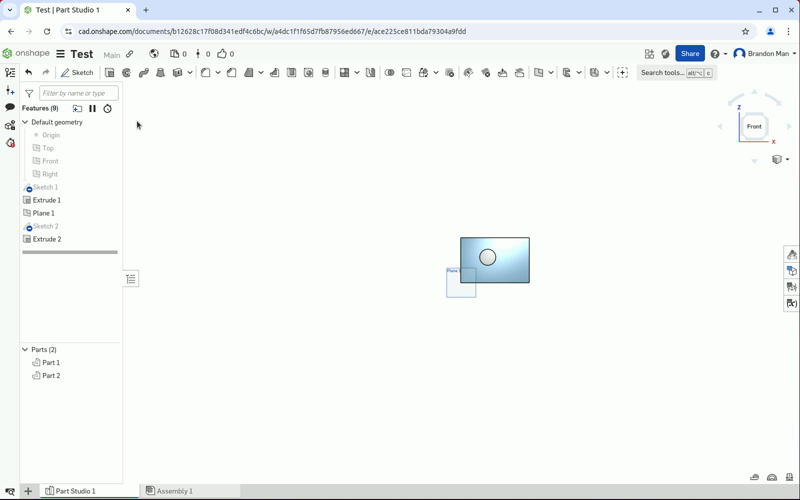
key(shift+h)
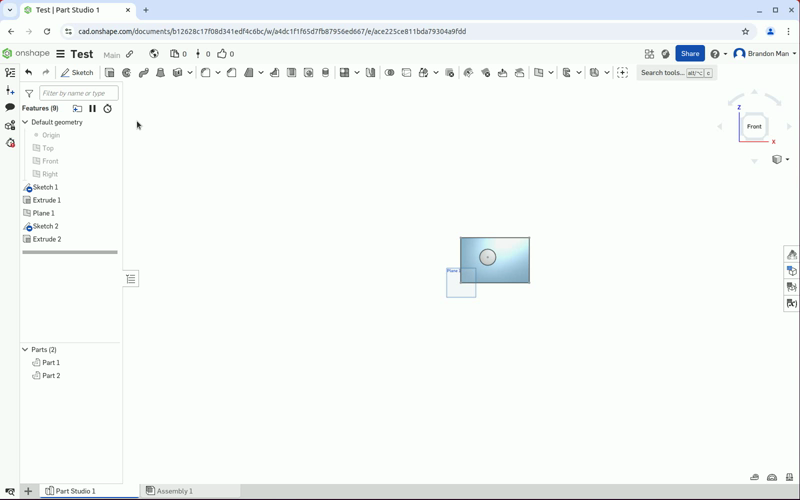
key(shift+h)
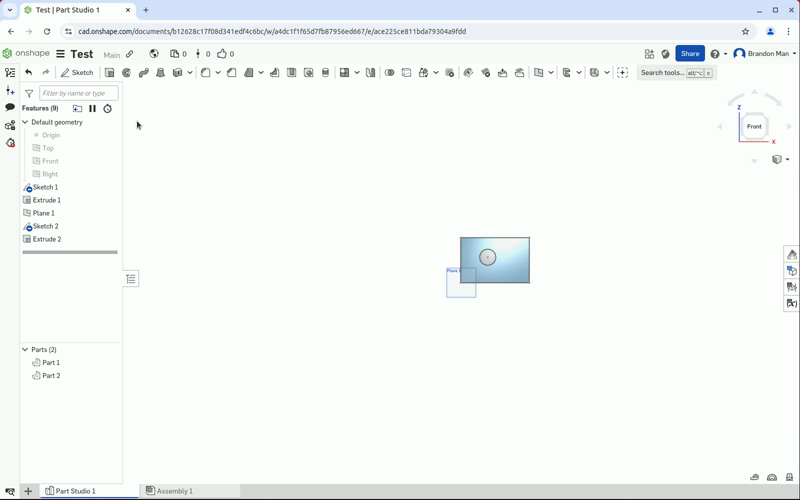
key(shift+7)
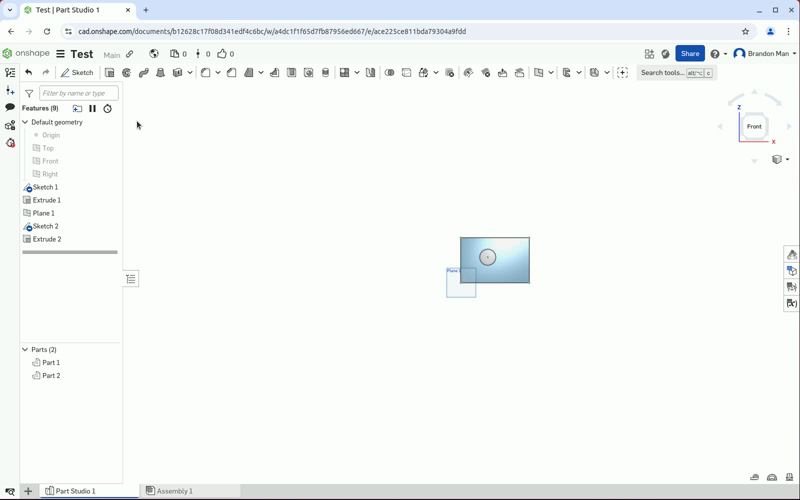
key(left, 2)
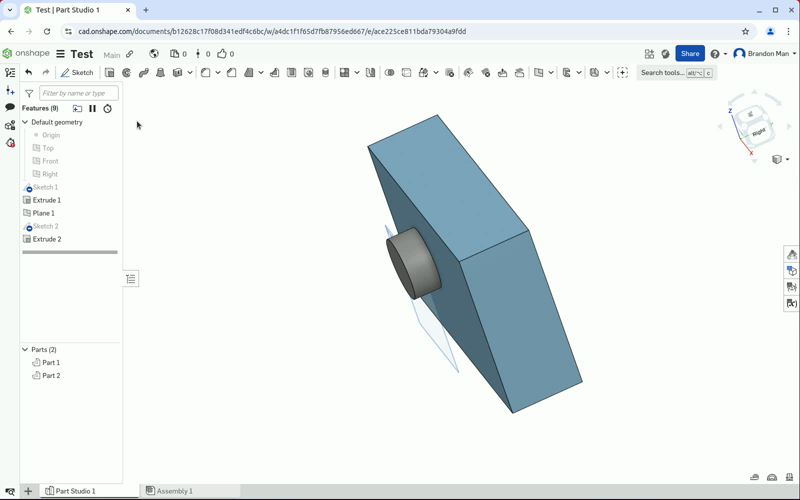
key(down, 2)
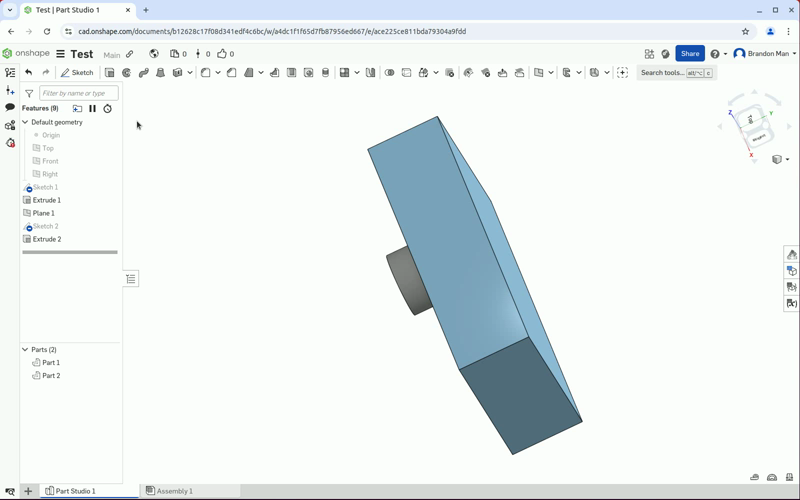
key(up, 2)
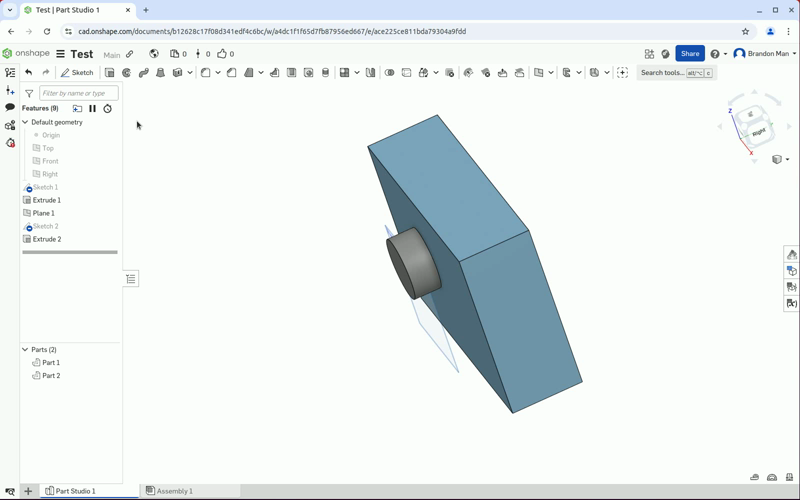
key(right, 2)
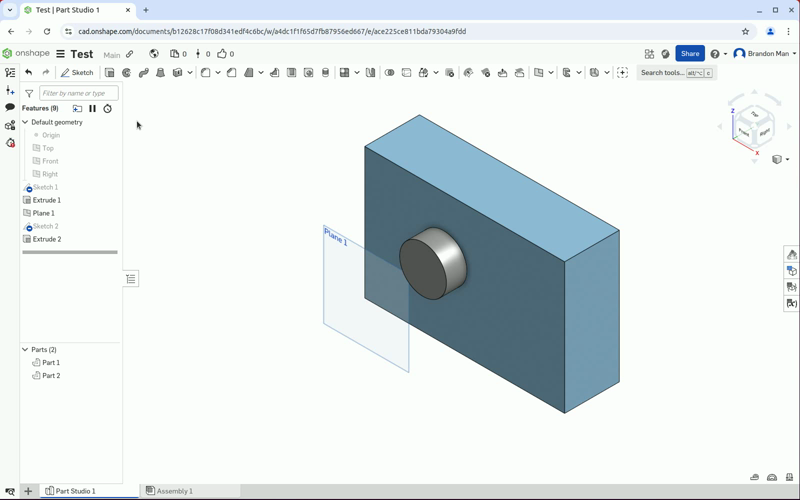
mouse_move(73, 189)
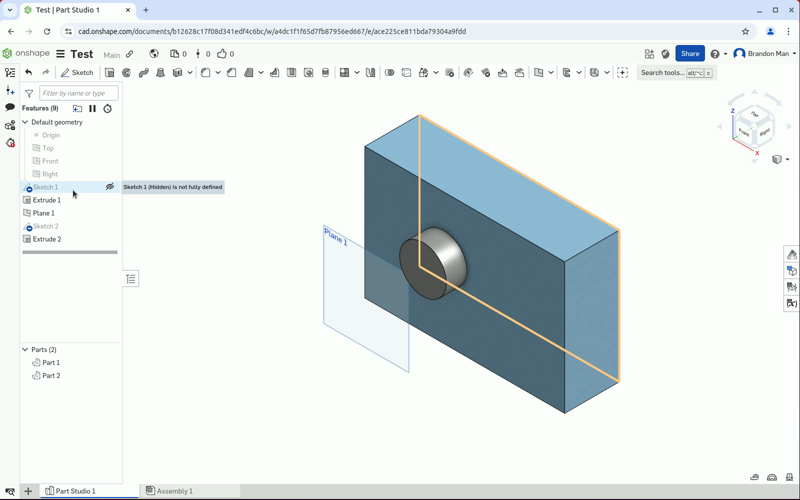
click(73, 189)